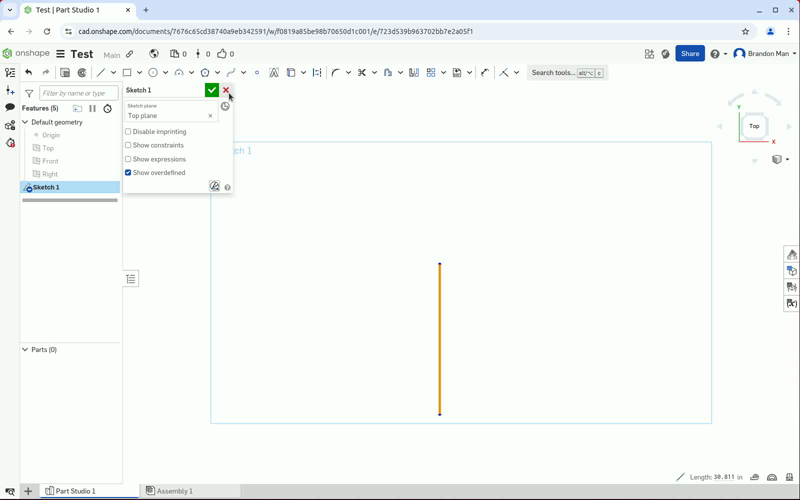
key(shift+h)
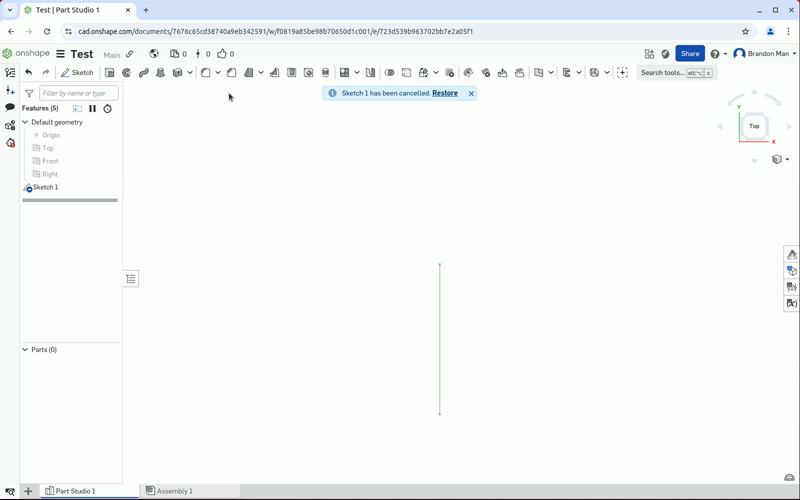
key(shift+s)
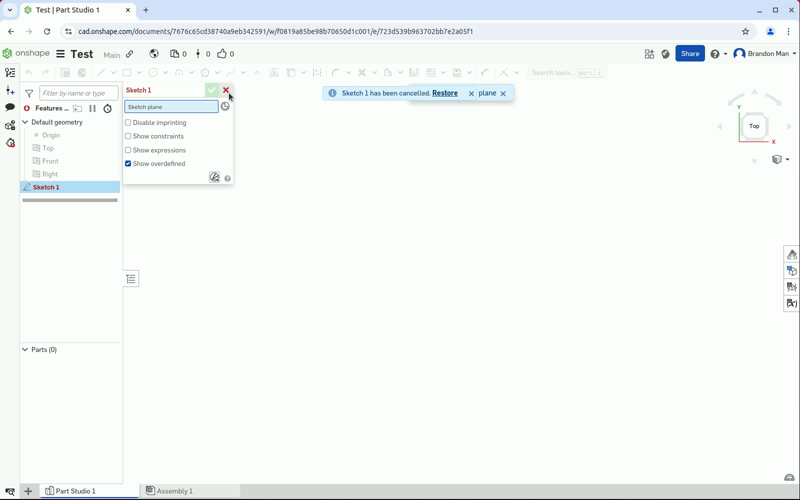
mouse_move(73, 150)
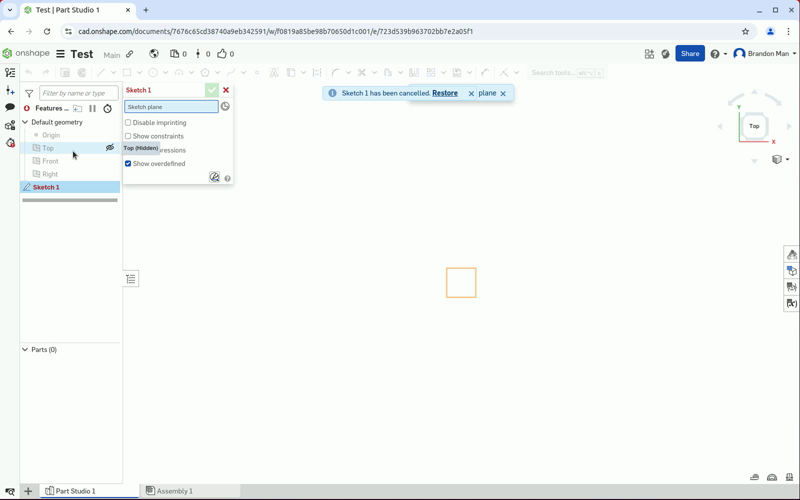
click(73, 150)
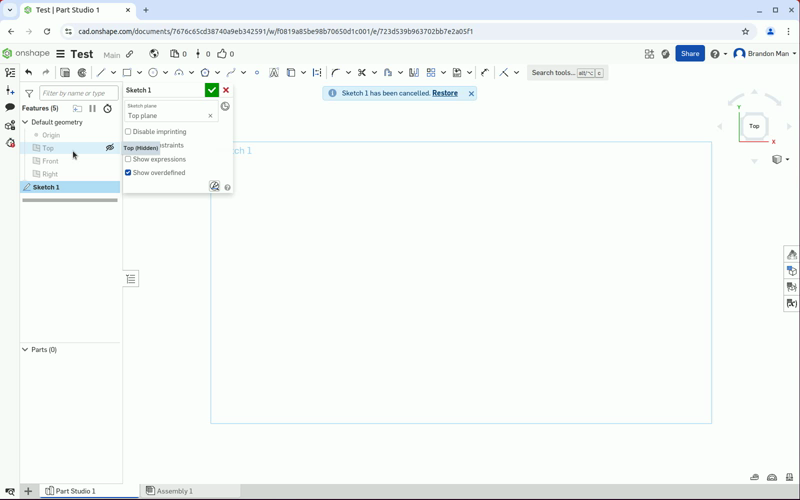
mouse_move(73, 352)
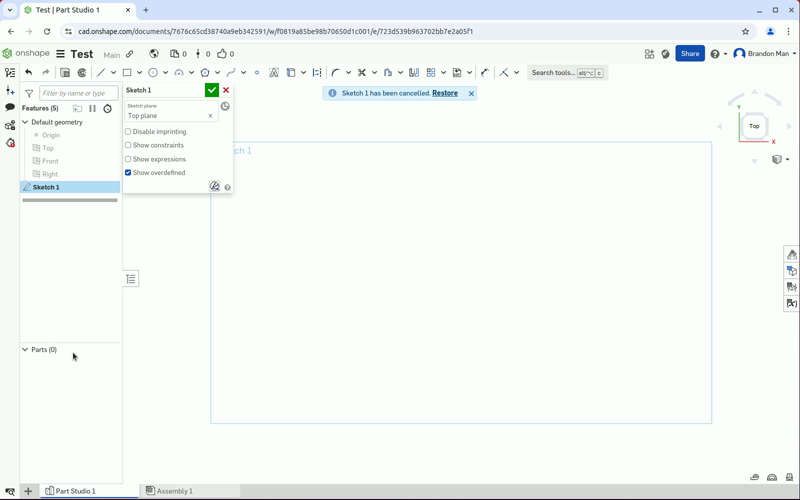
key(y)
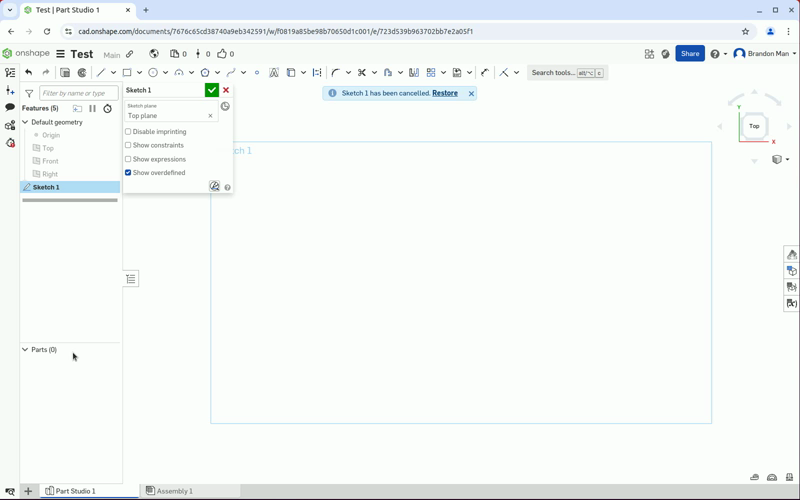
key(l)
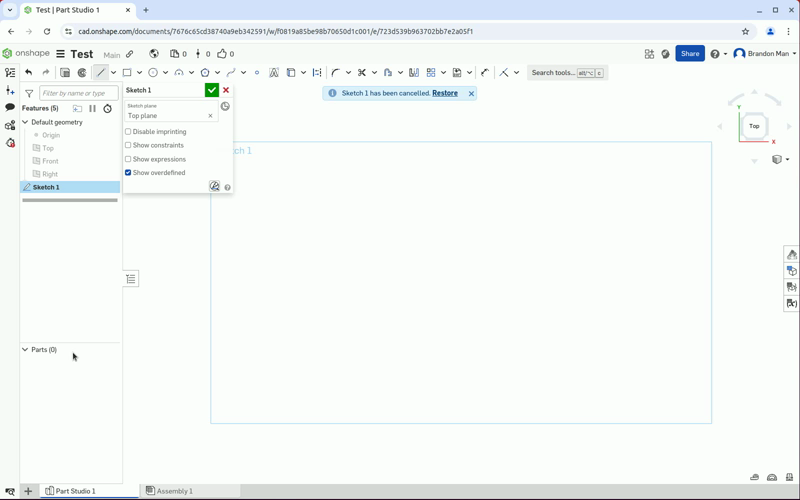
key_down(shift)
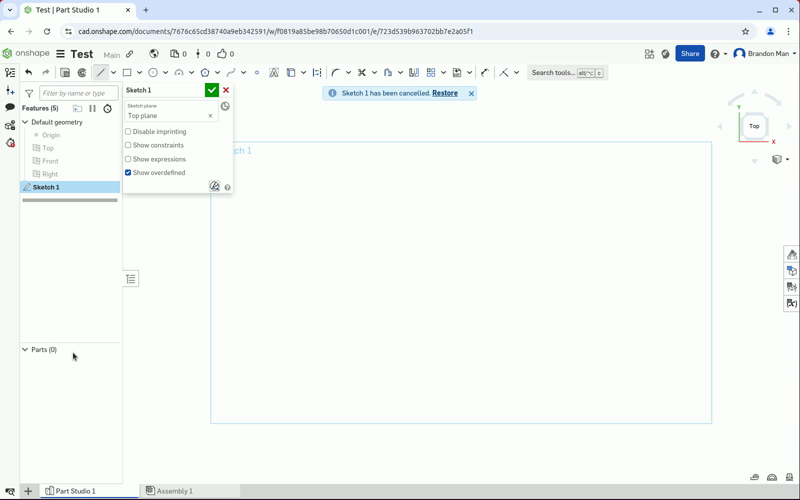
mouse_move(427, 282)
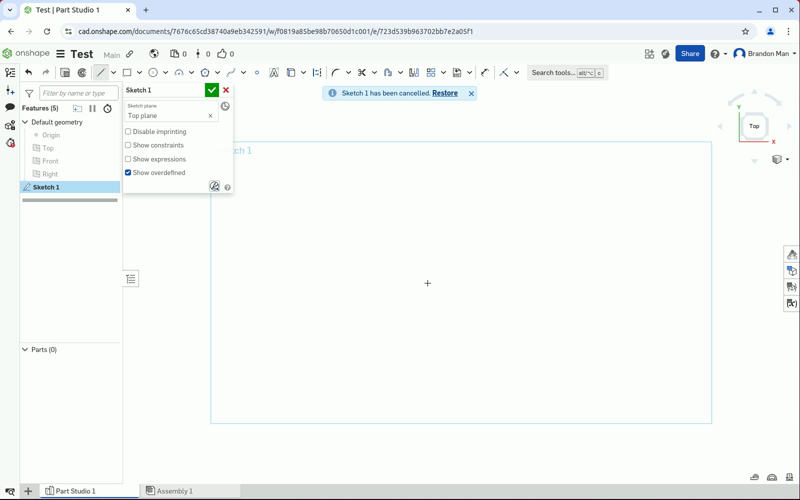
click(427, 282)
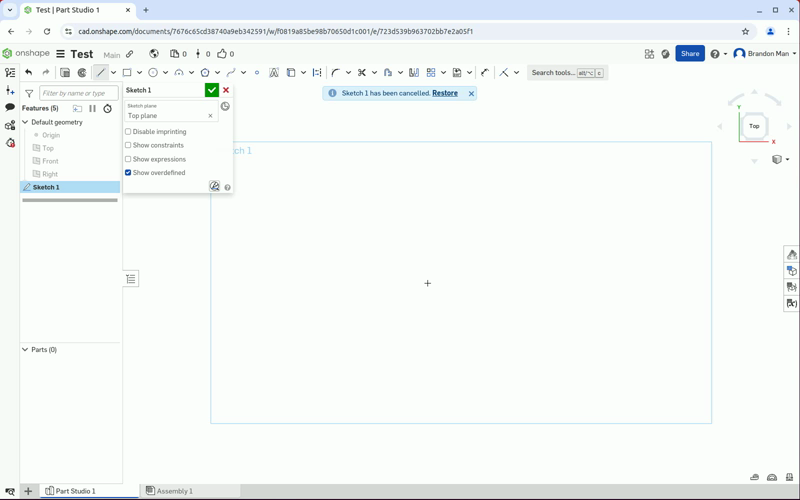
key_up(shift)
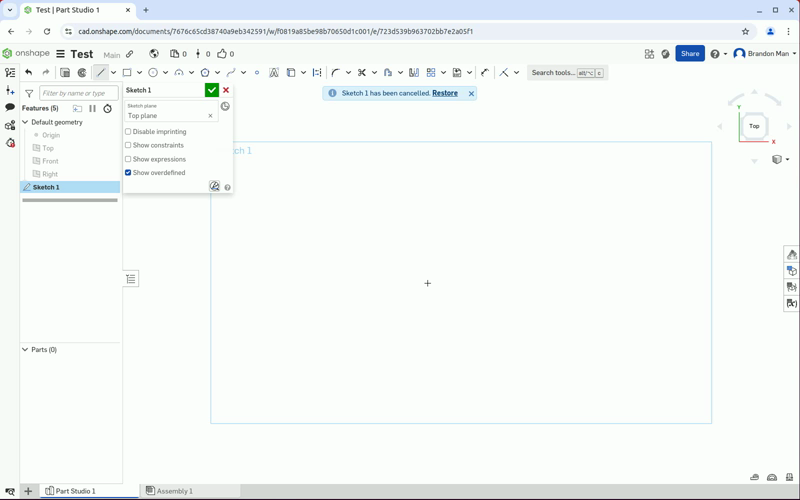
key_down(shift)
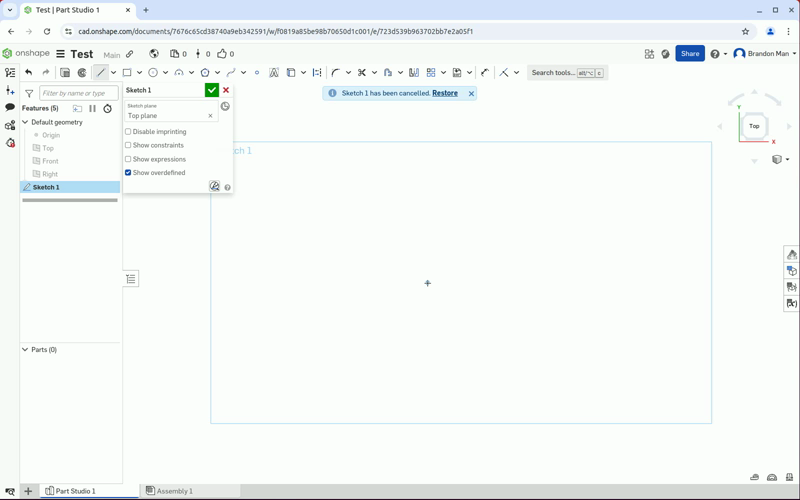
mouse_move(573, 282)
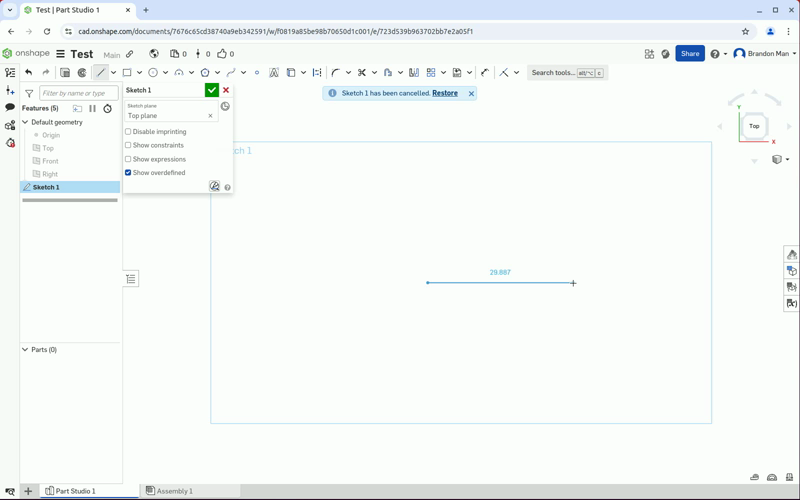
click(573, 282)
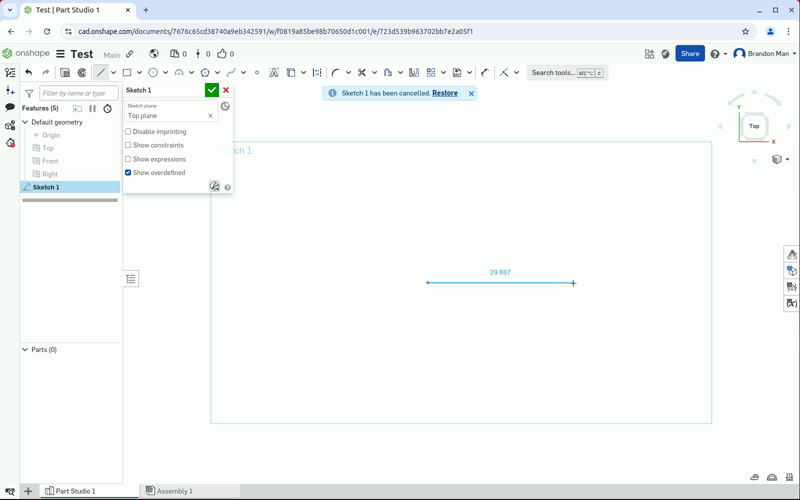
key_up(shift)
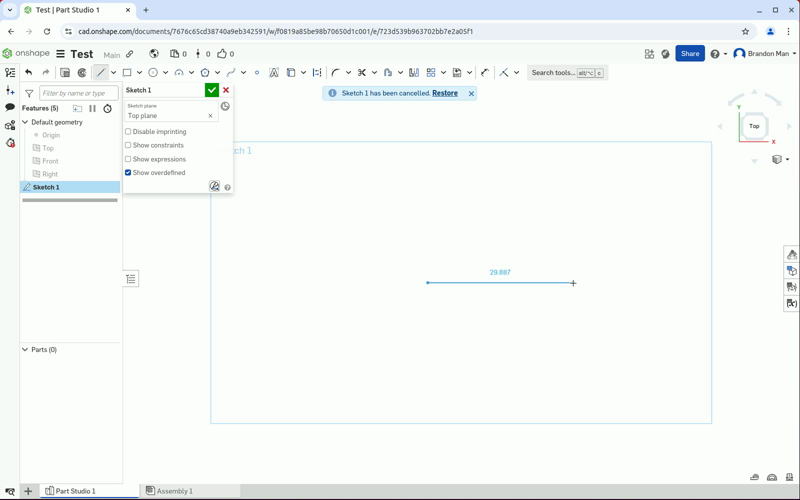
key_down(shift)
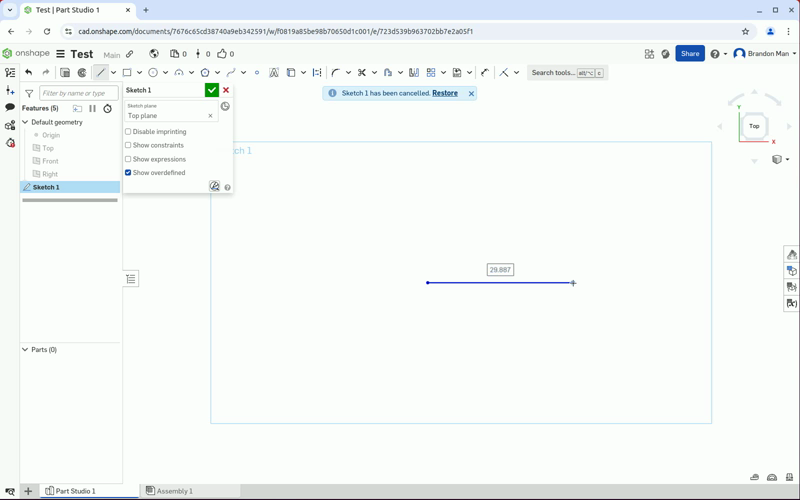
mouse_move(589, 282)
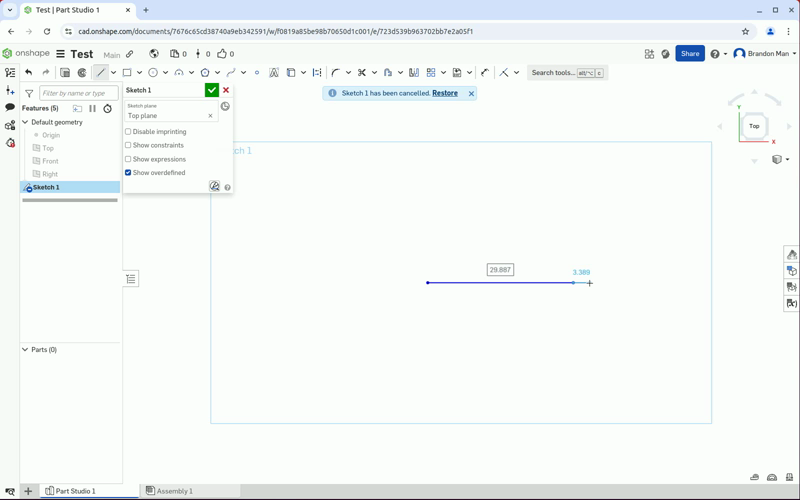
mouse_move(573, 269)
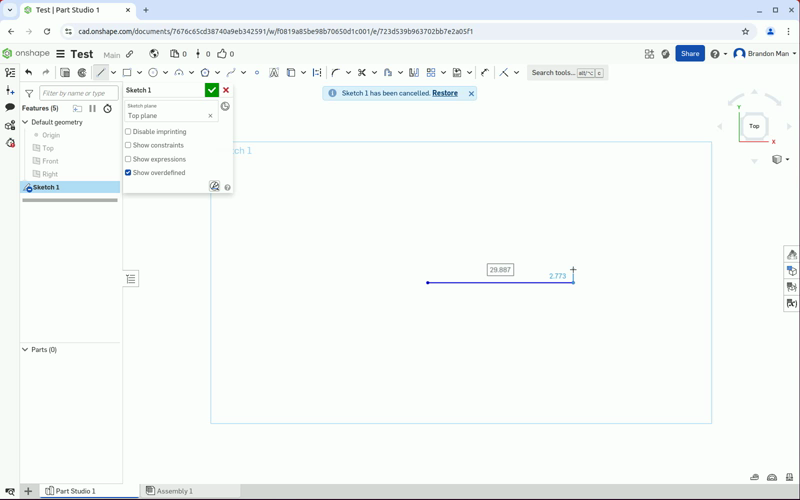
click(573, 269)
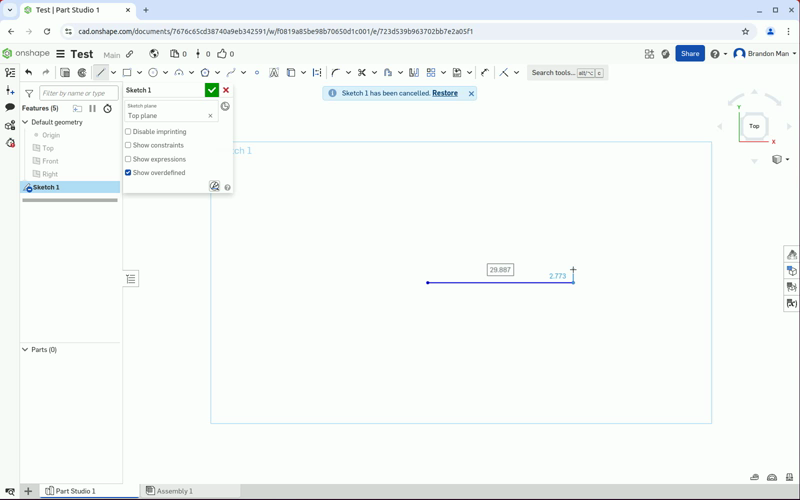
key_up(shift)
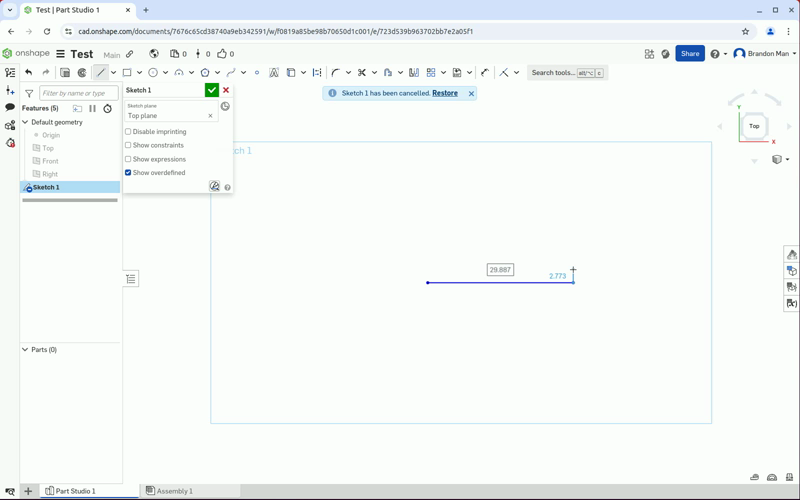
key_down(shift)
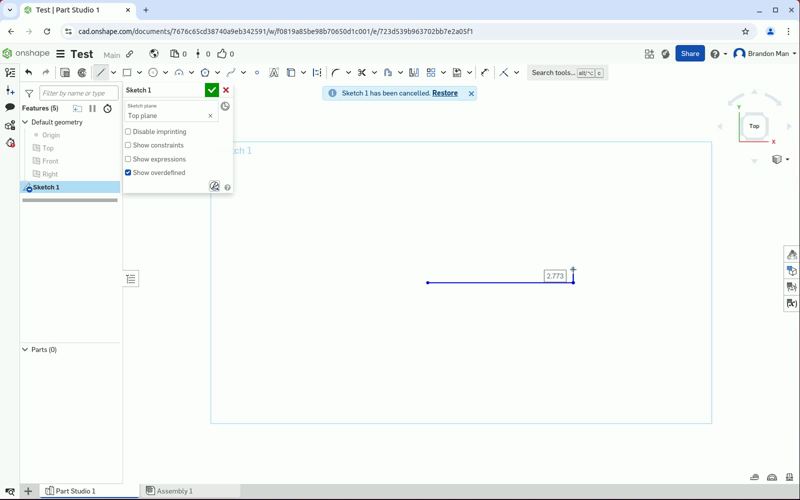
mouse_move(427, 269)
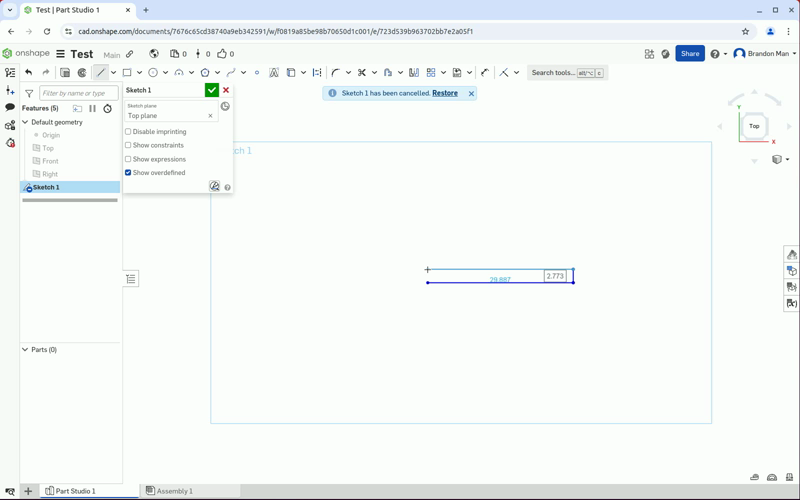
click(427, 269)
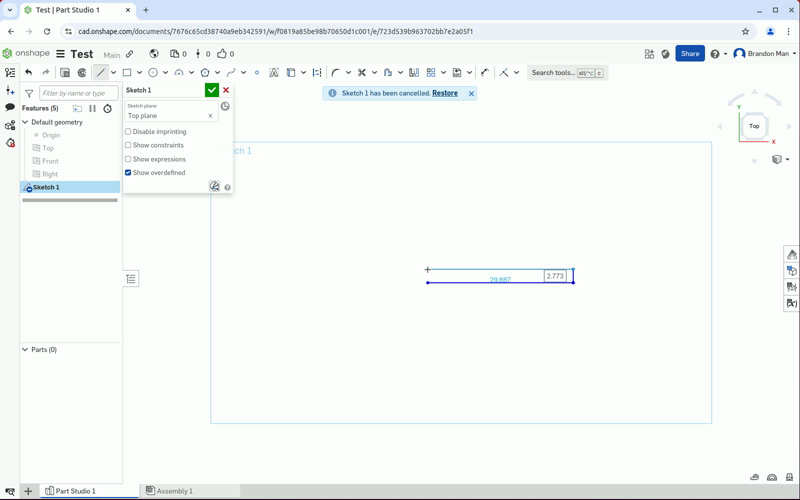
key_up(shift)
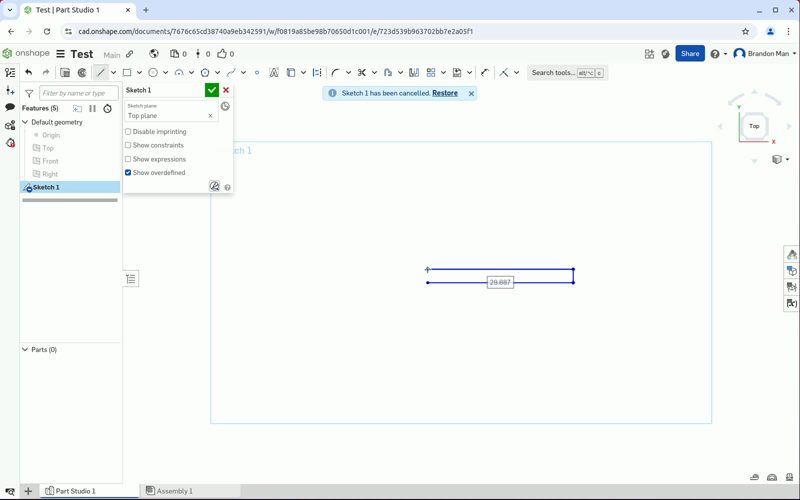
mouse_move(457, 269)
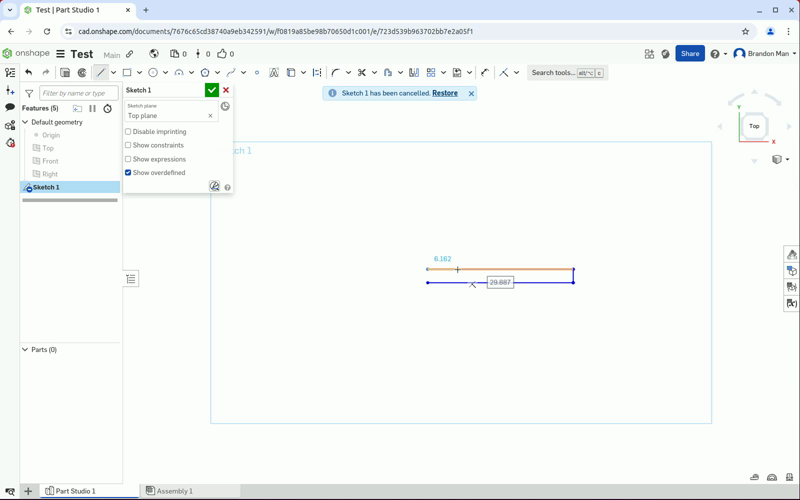
key_down(shift)
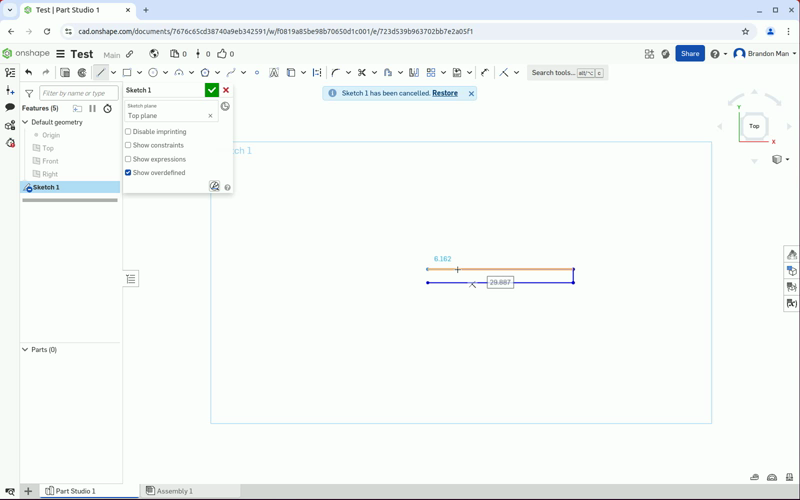
mouse_move(427, 282)
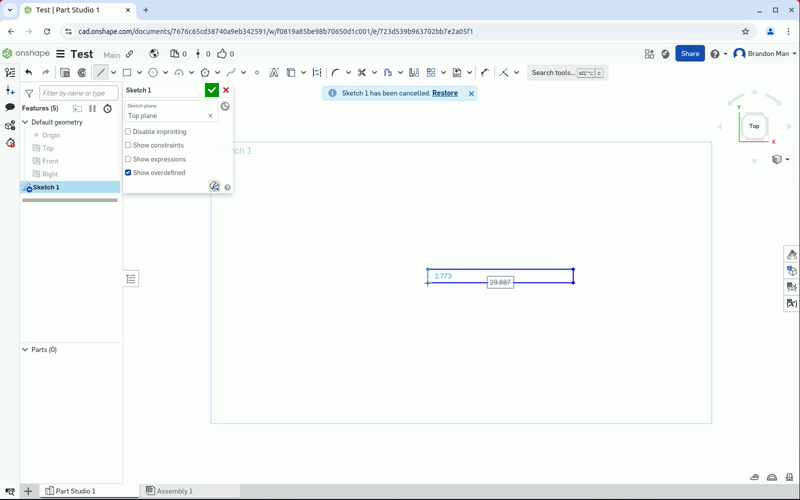
key_up(shift)
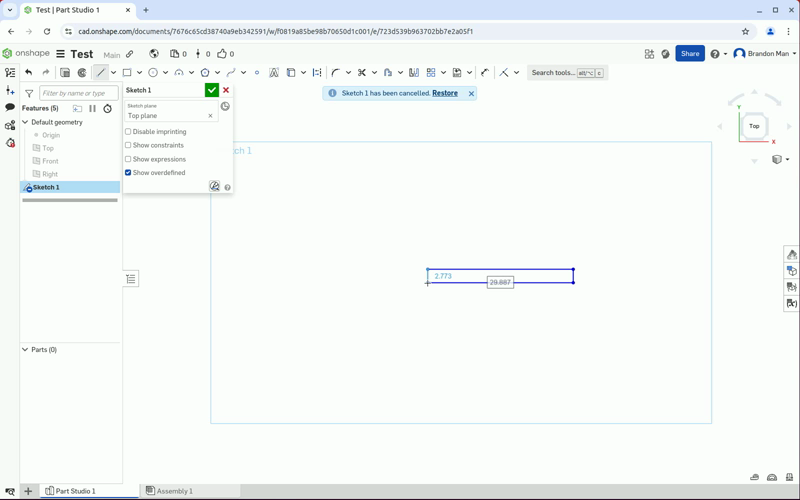
click(427, 282)
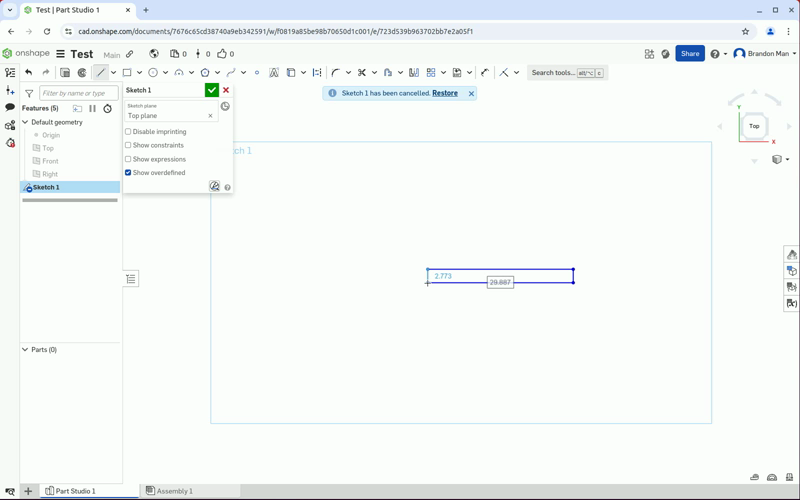
key(esc)
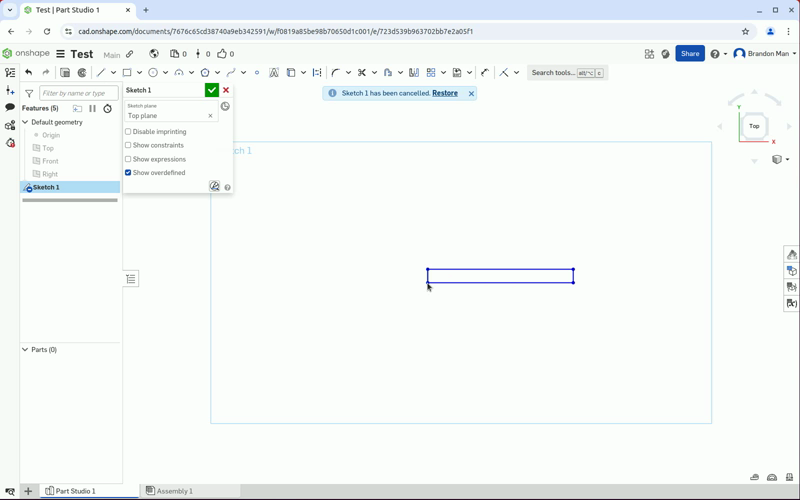
mouse_move(499, 274)
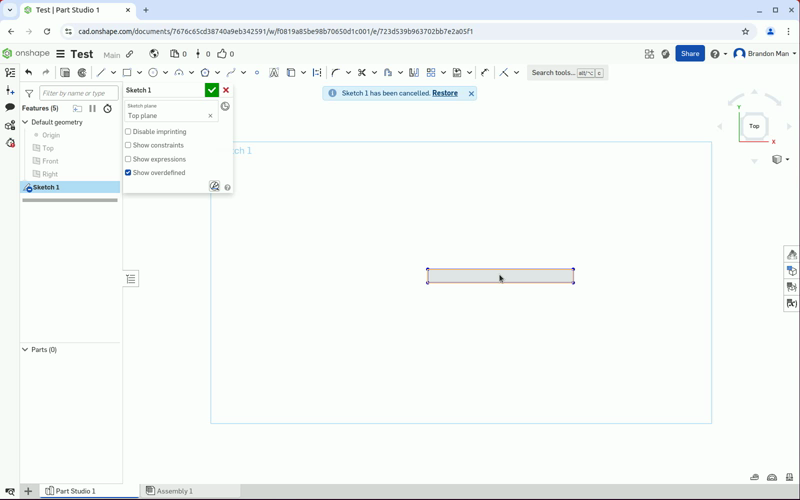
click(499, 274)
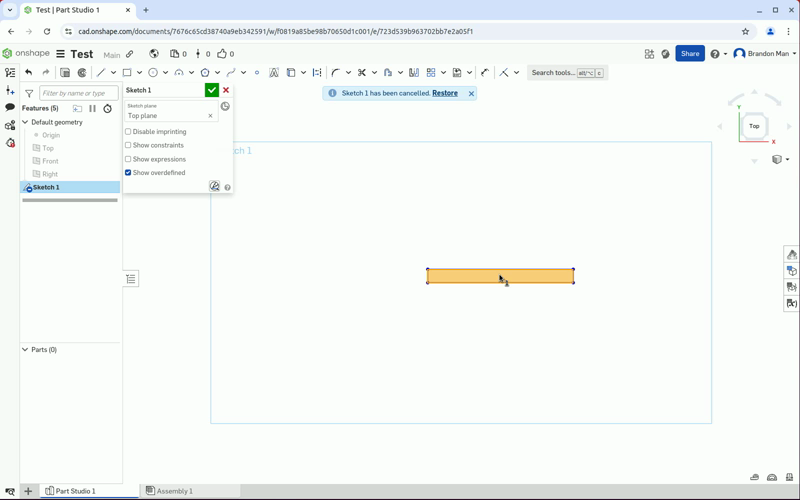
mouse_move(73, 352)
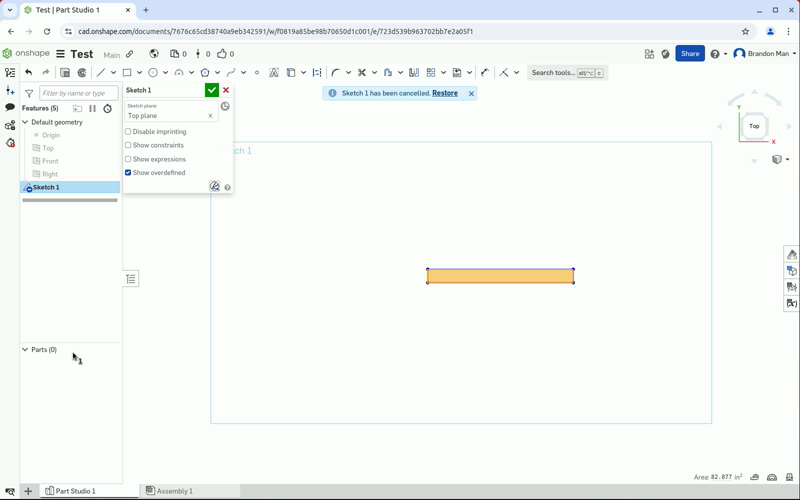
key(shift+y)
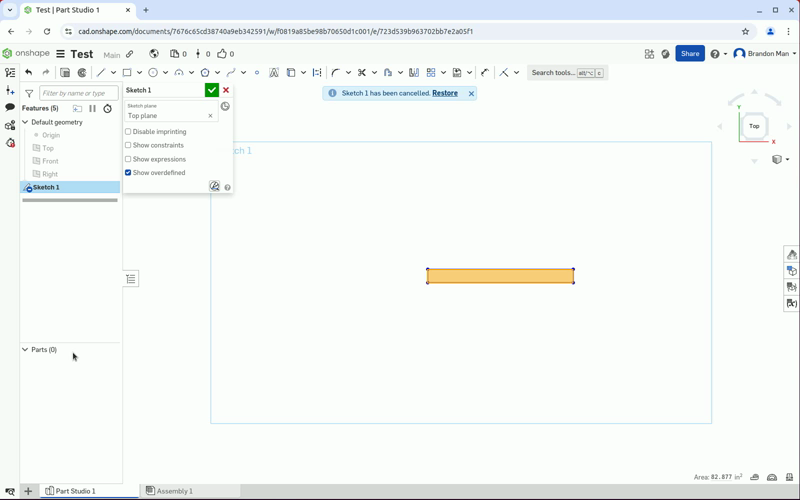
key(shift+e)
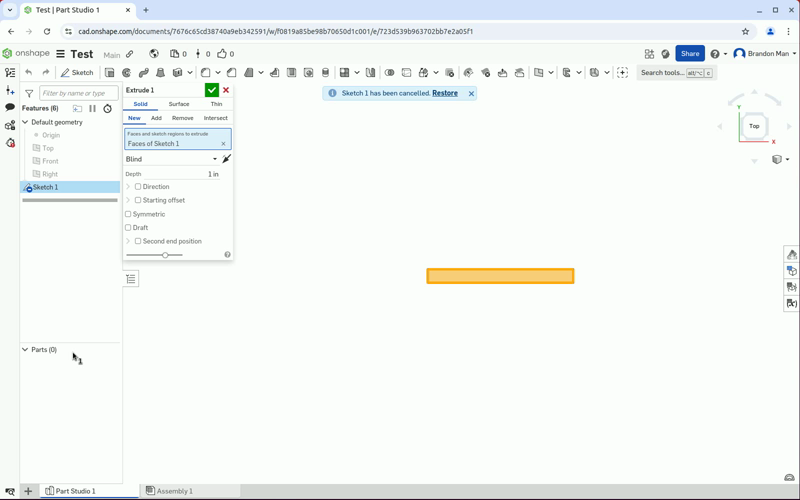
mouse_move(143, 106)
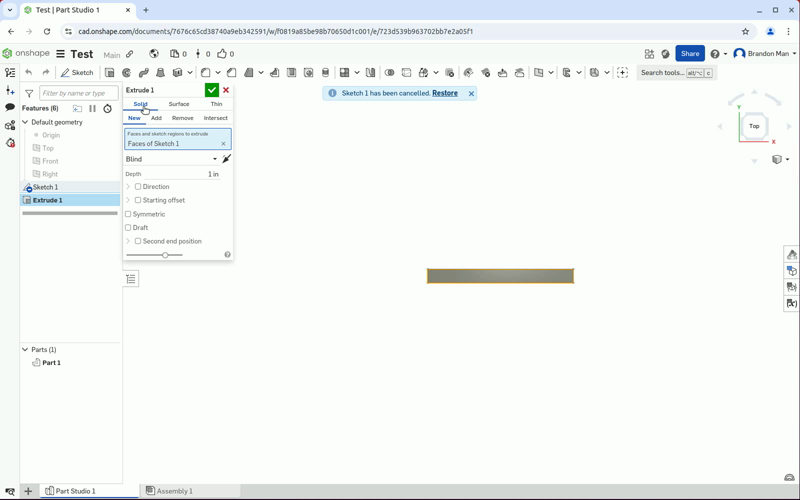
click(143, 106)
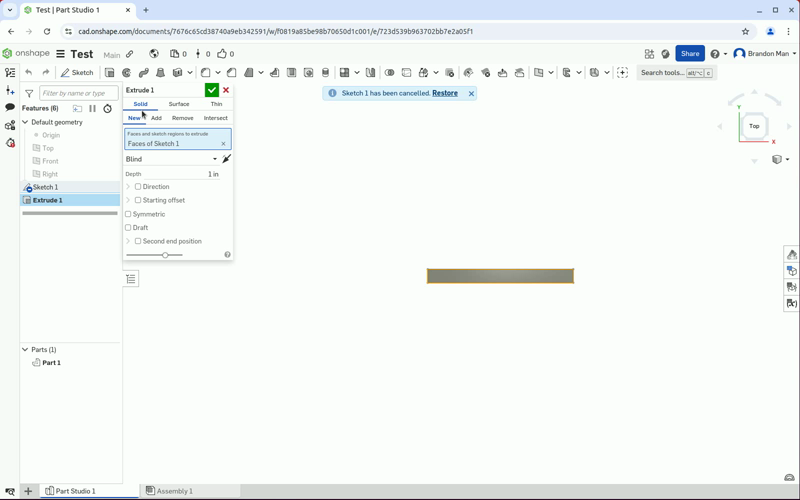
mouse_move(137, 120)
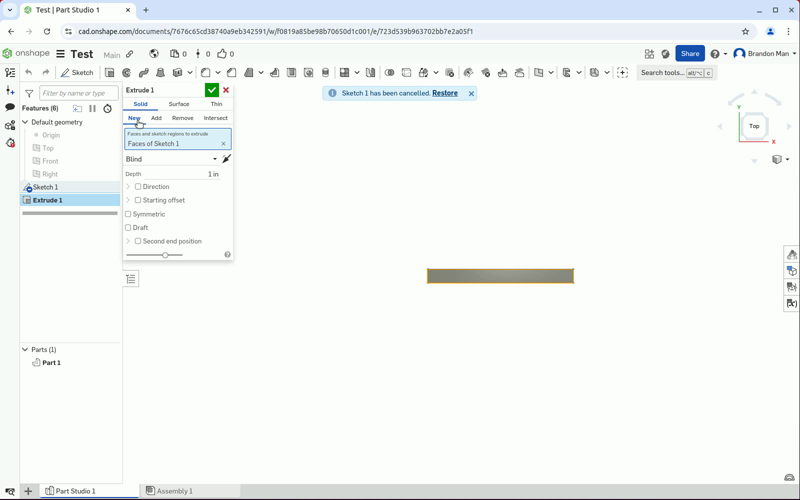
click(137, 120)
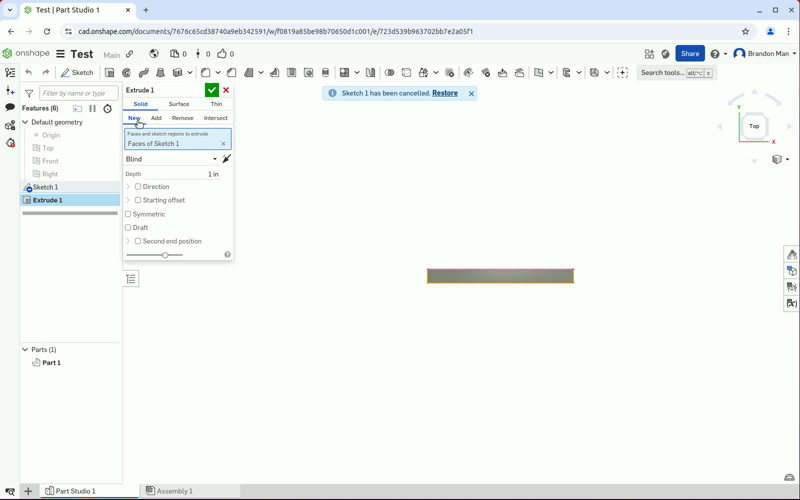
key(tab, 4)
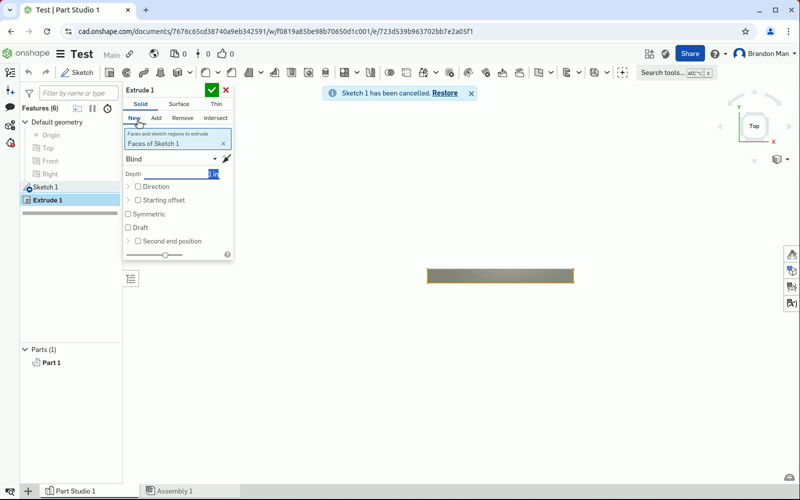
text(10.832)
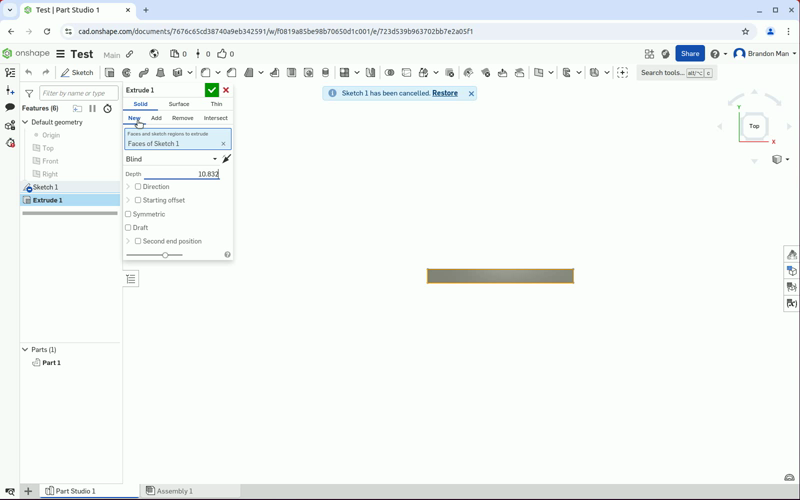
key(enter)
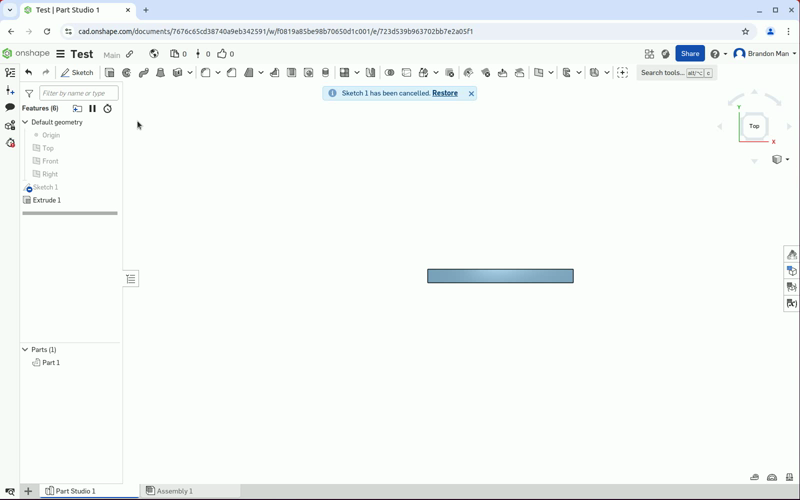
key(shift+h)
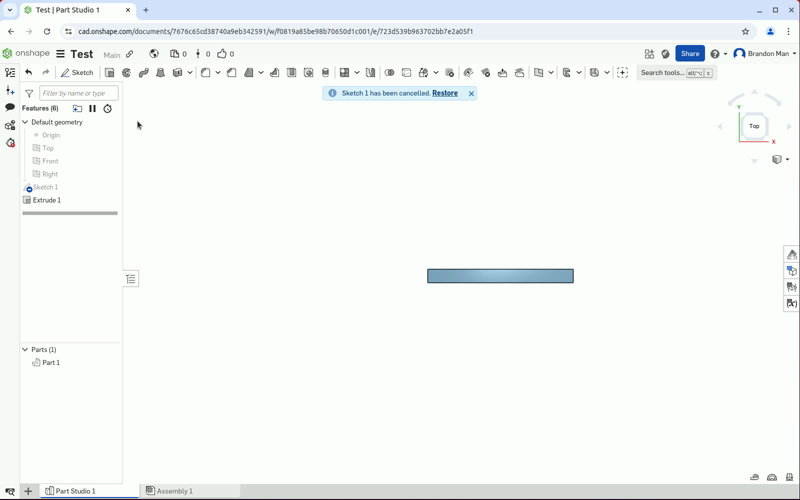
key(shift+h)
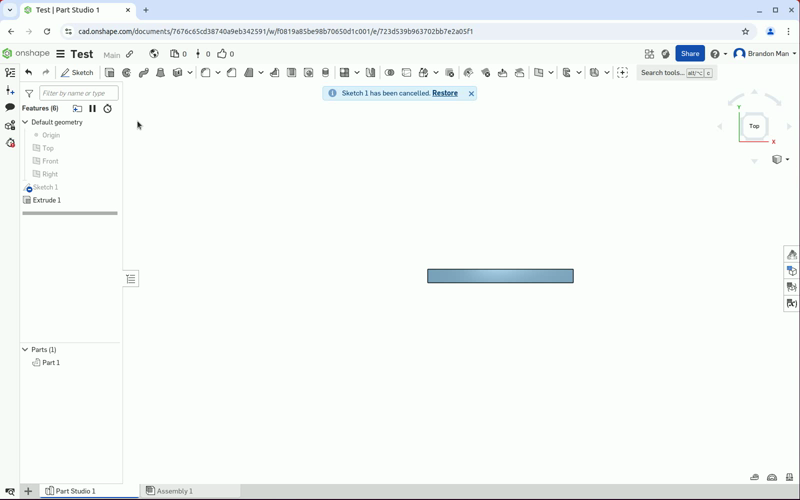
mouse_move(73, 189)
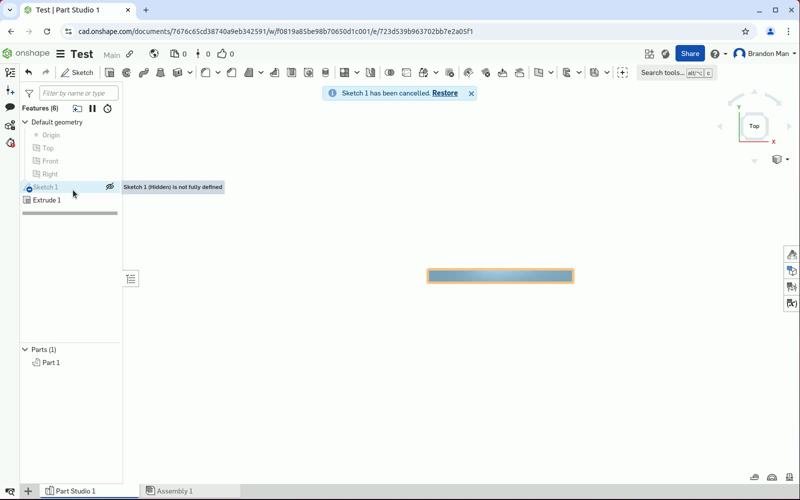
click(73, 189)
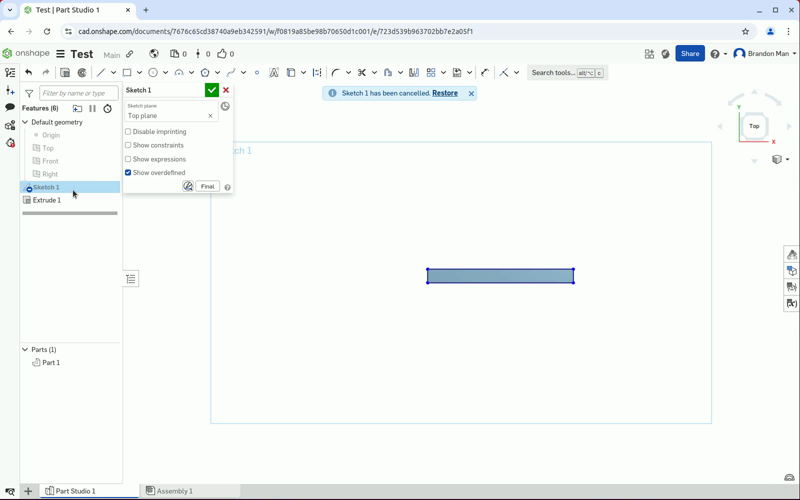
mouse_move(229, 92)
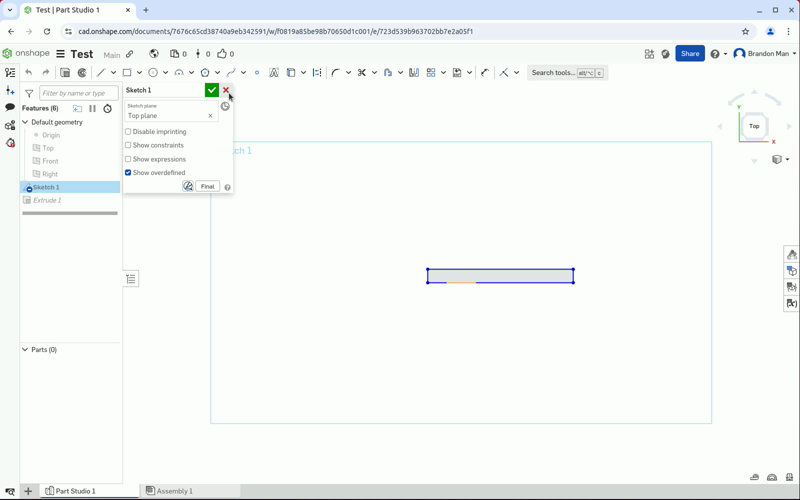
click(229, 92)
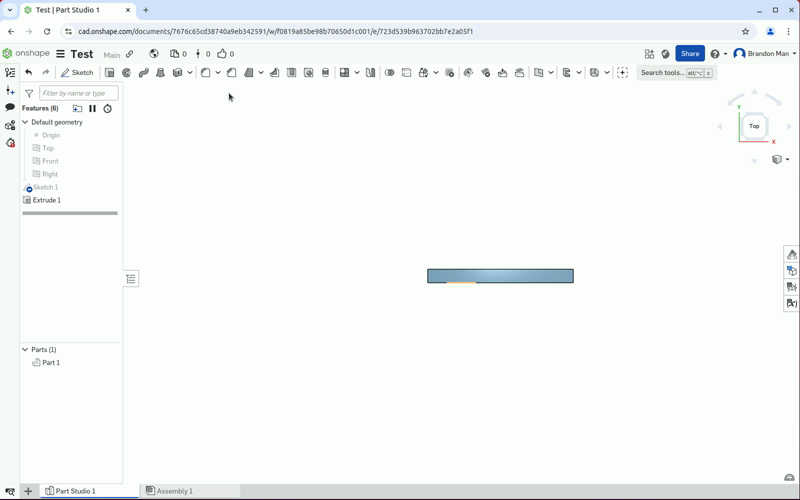
mouse_move(73, 352)
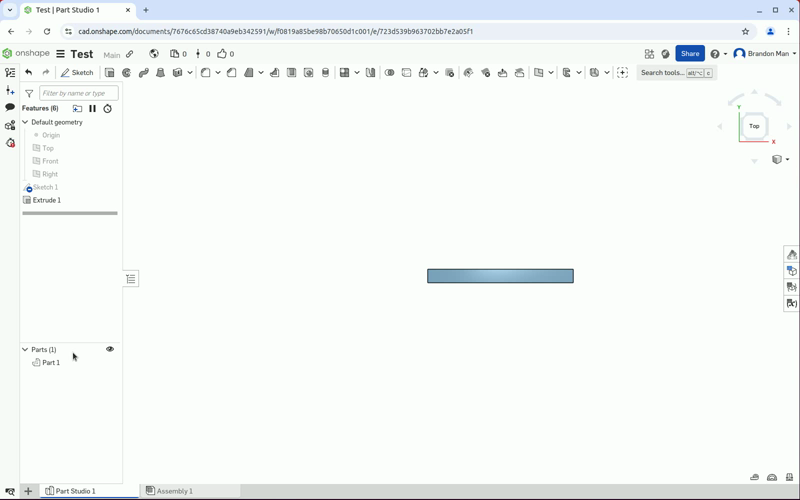
key(y)
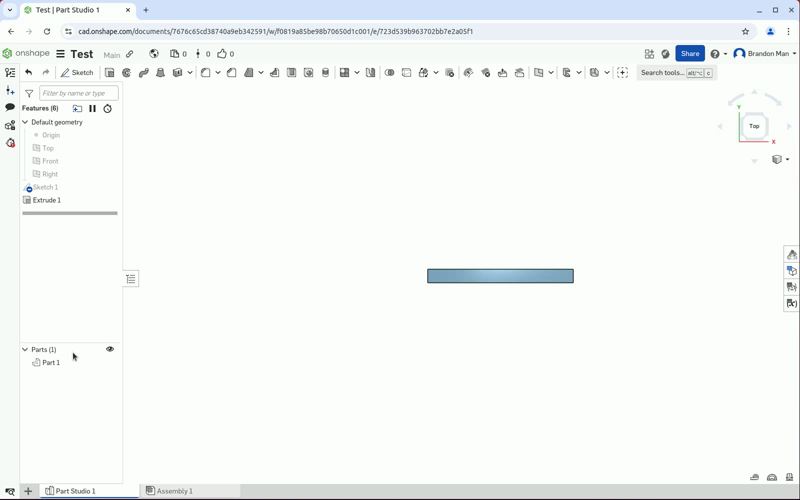
key(shift+p)
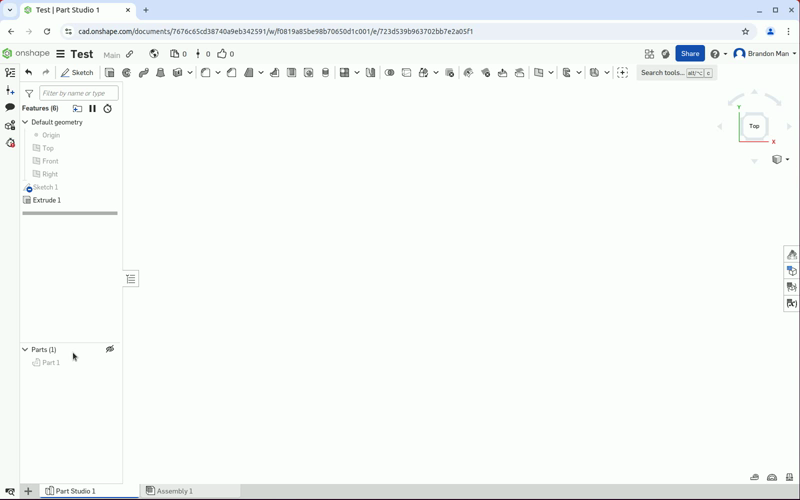
key(space)
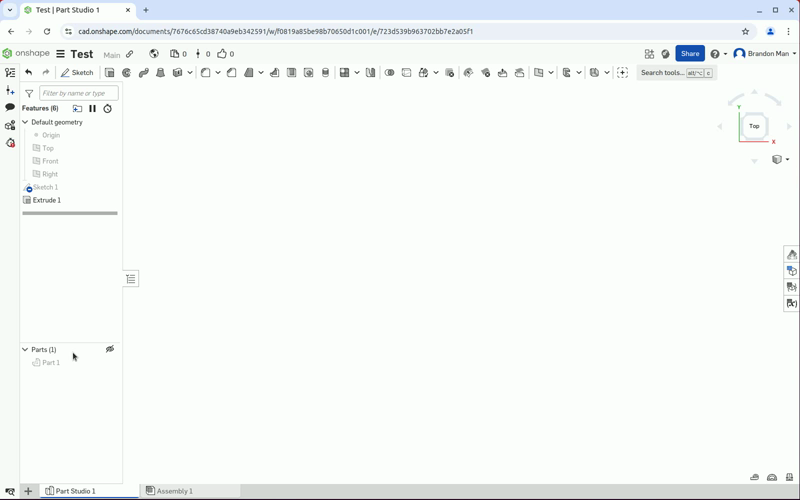
key_down(shift)
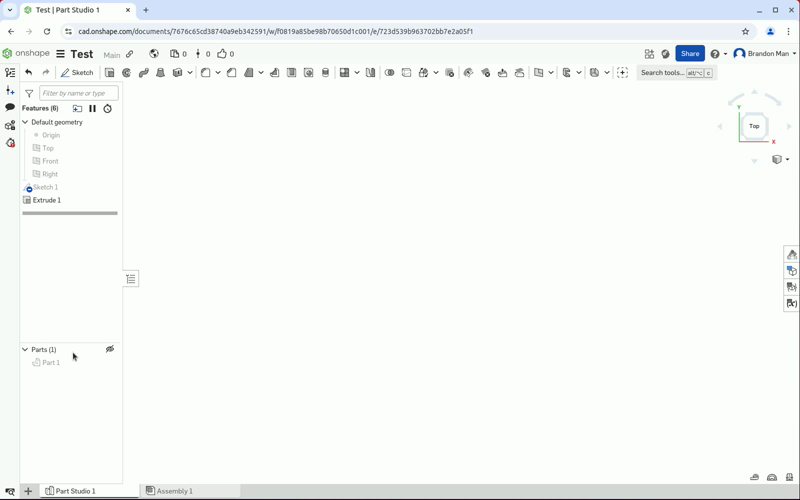
key(up)
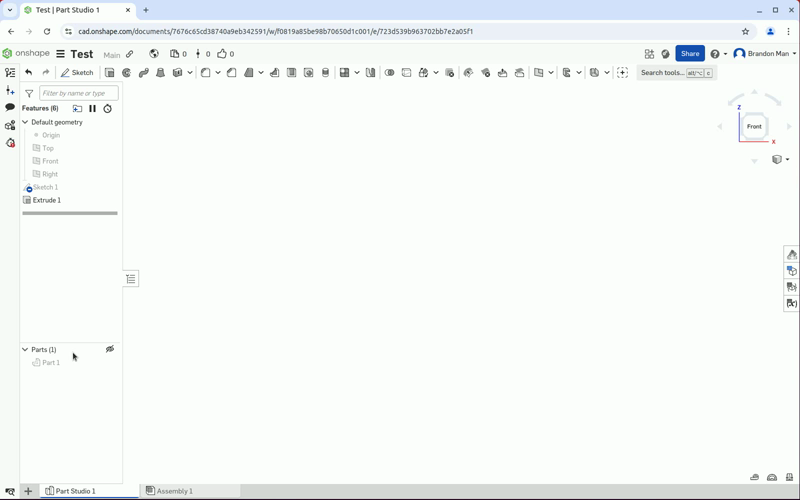
key_up(shift)
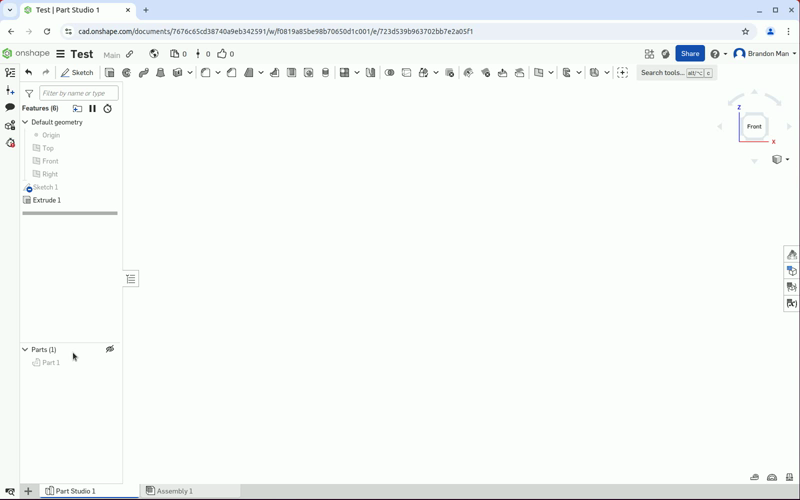
mouse_move(73, 352)
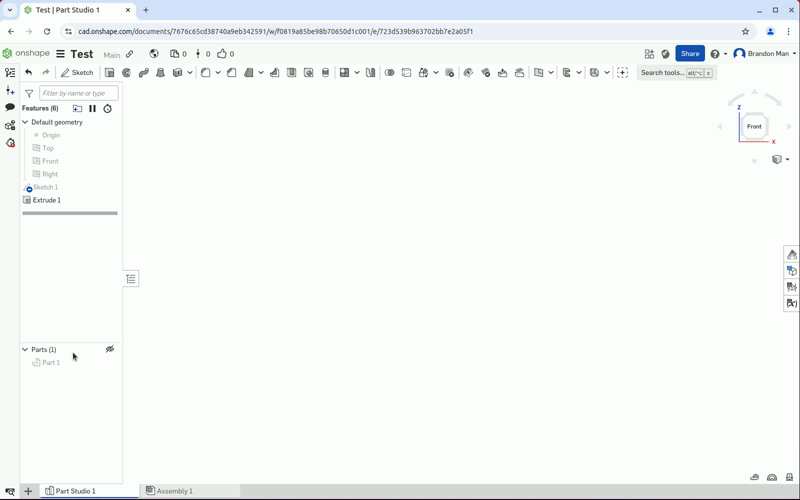
key(shift+y)
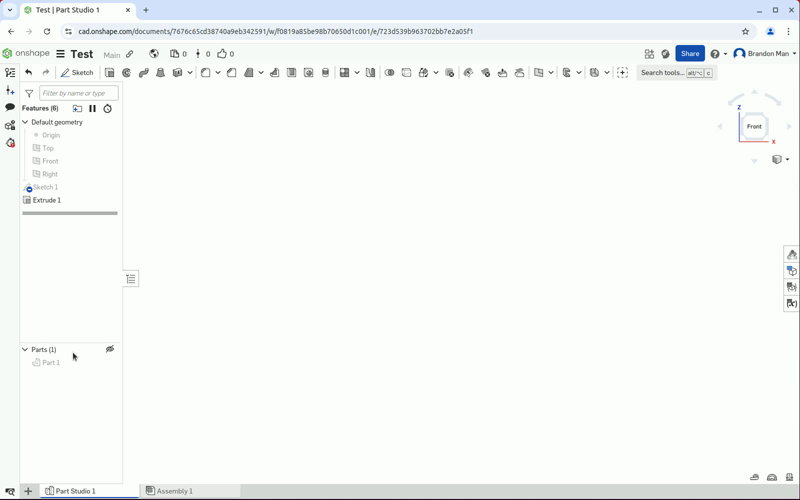
key(shift+s)
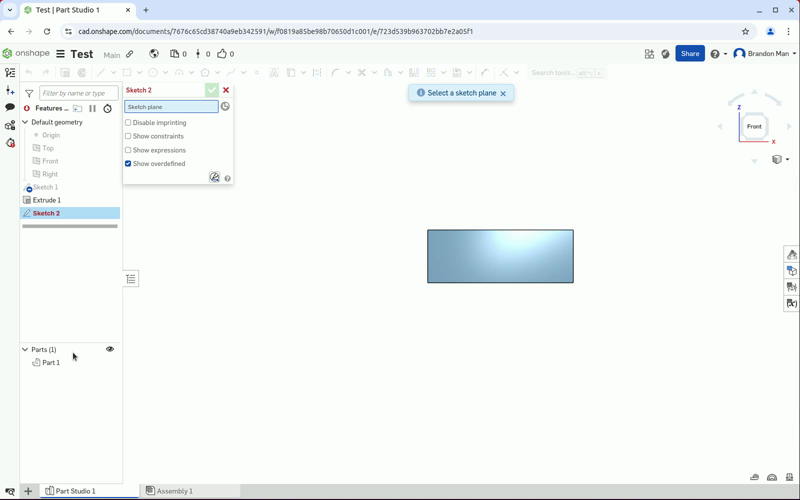
mouse_move(73, 163)
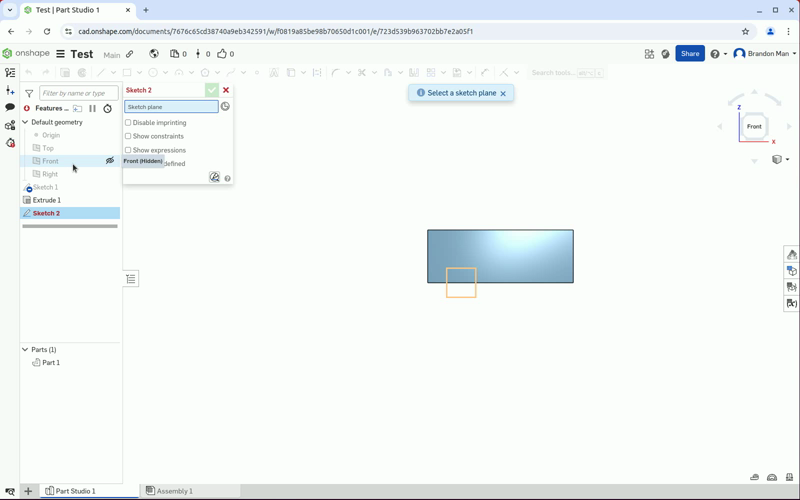
click(73, 163)
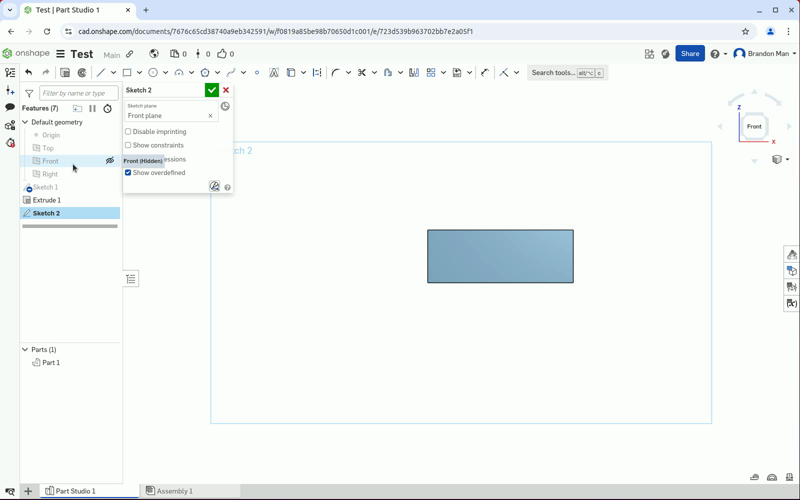
mouse_move(73, 352)
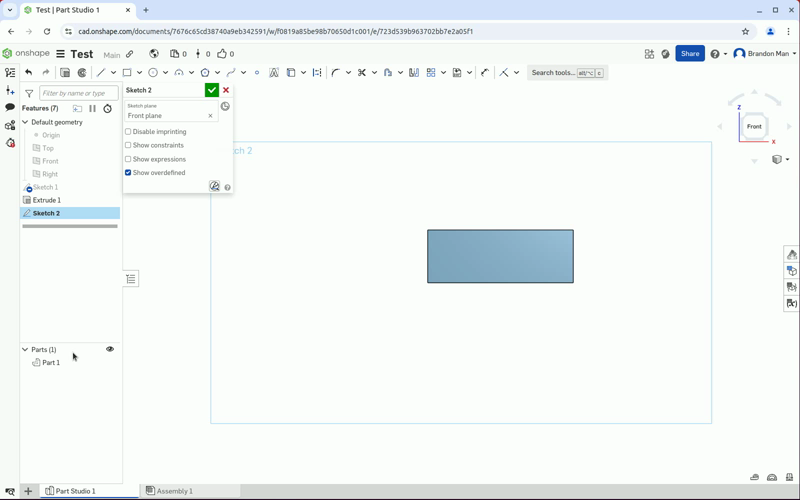
key(y)
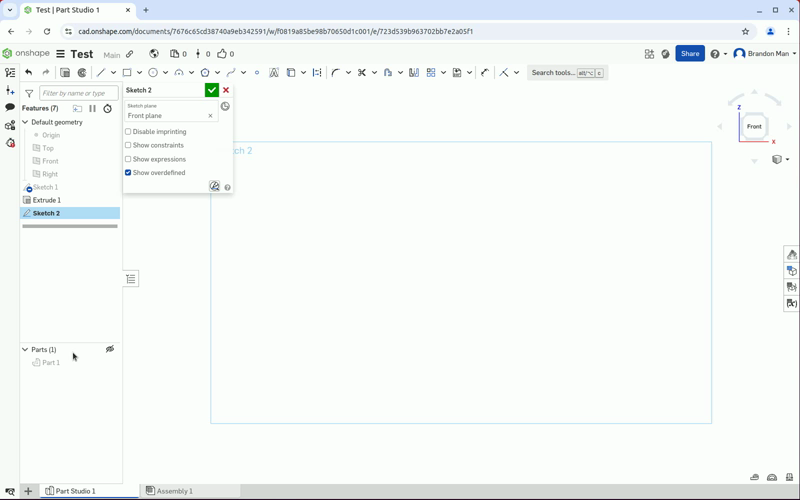
key(c)
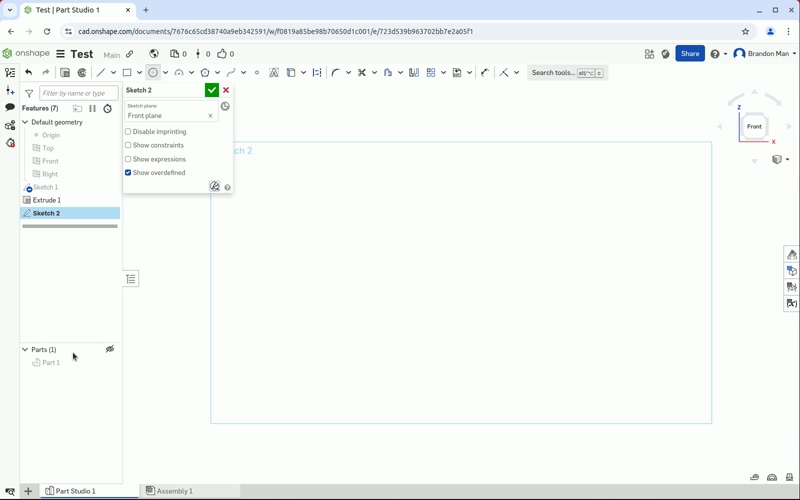
key_down(shift)
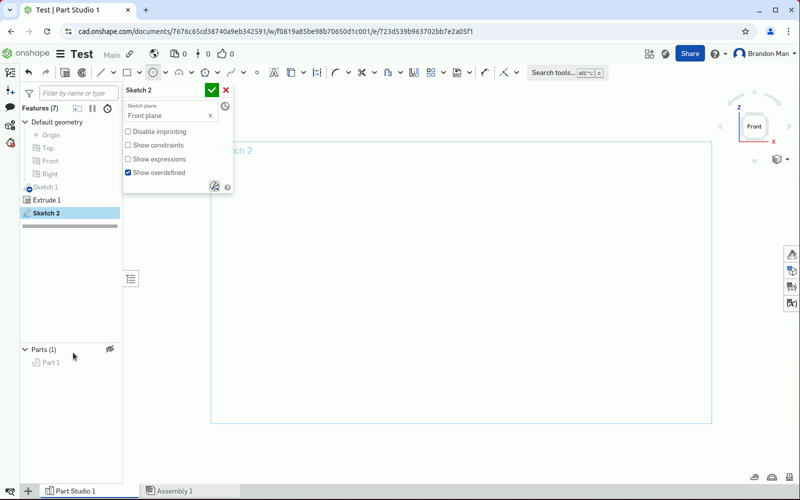
mouse_move(501, 255)
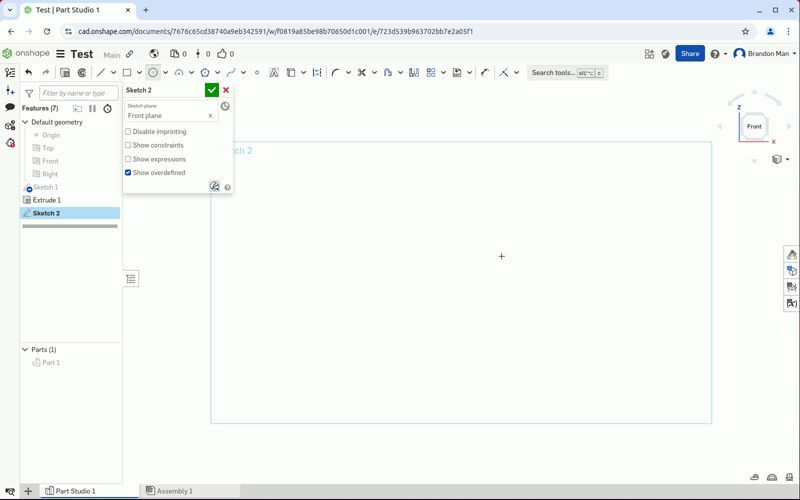
click(501, 255)
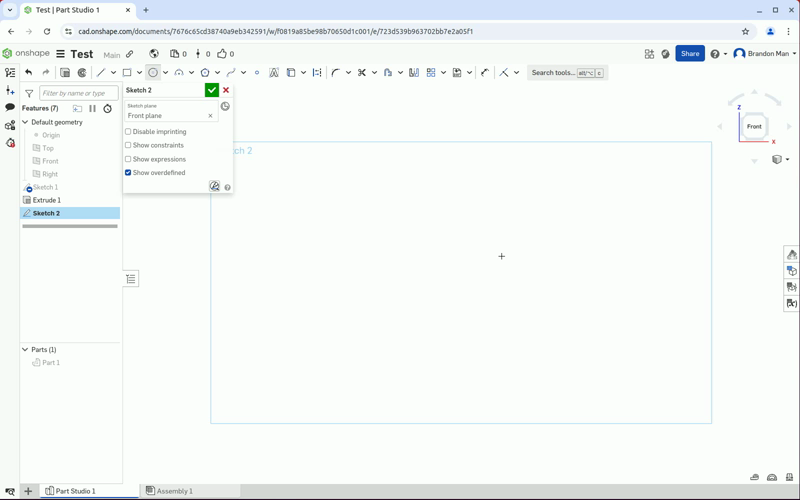
key_up(shift)
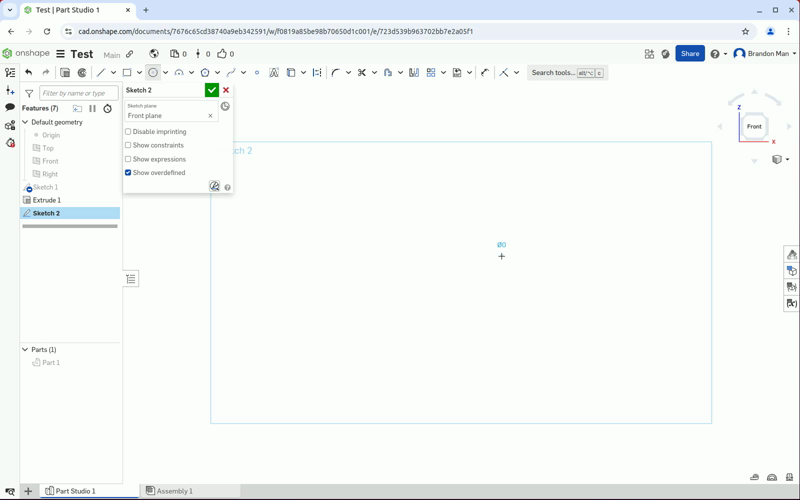
mouse_move(527, 255)
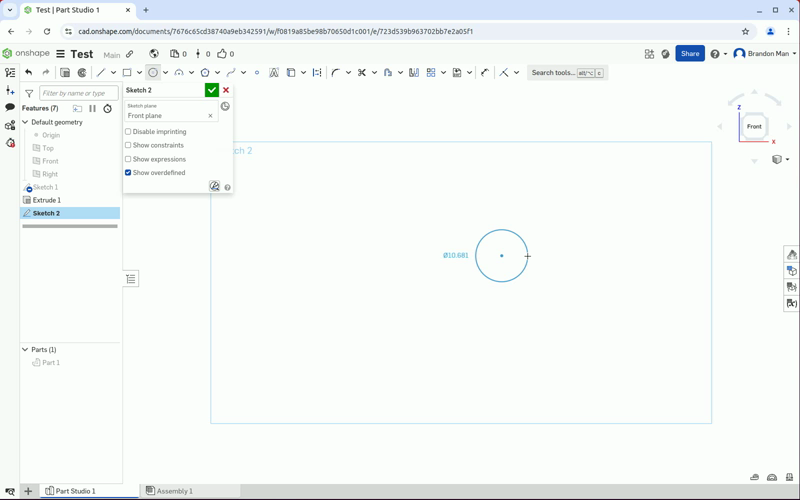
click(527, 255)
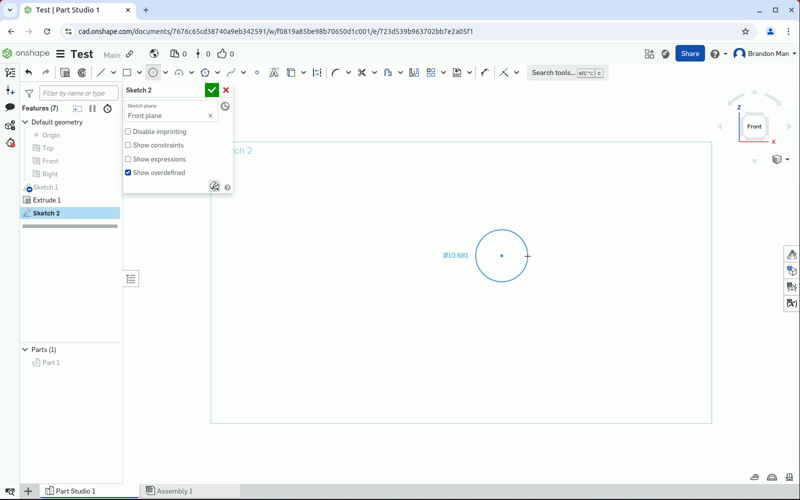
key(esc)
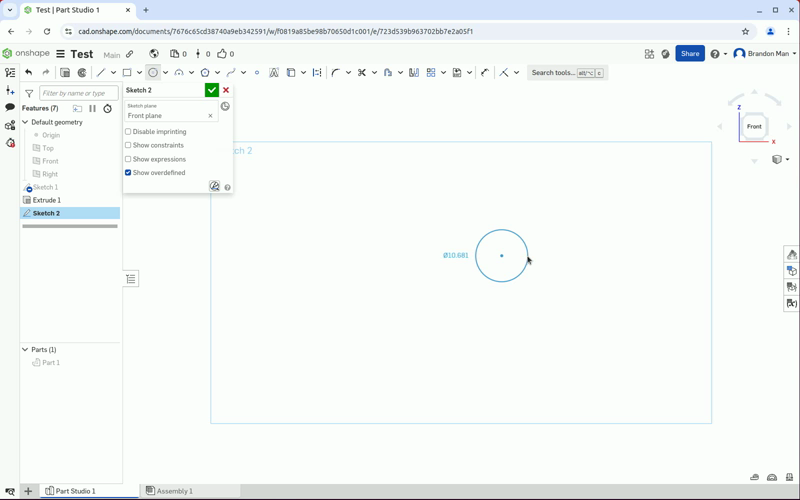
mouse_move(501, 250)
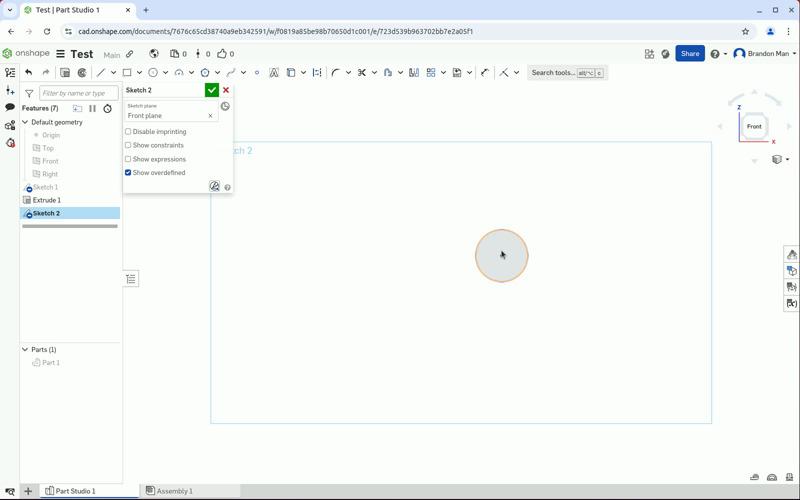
click(501, 250)
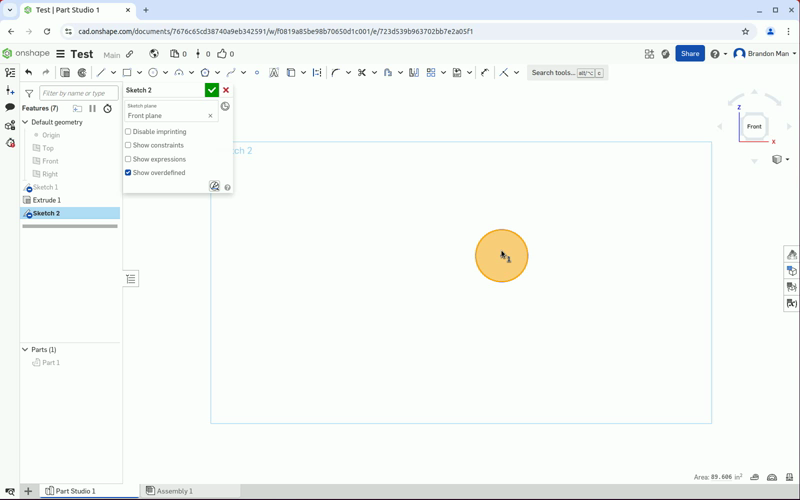
mouse_move(73, 352)
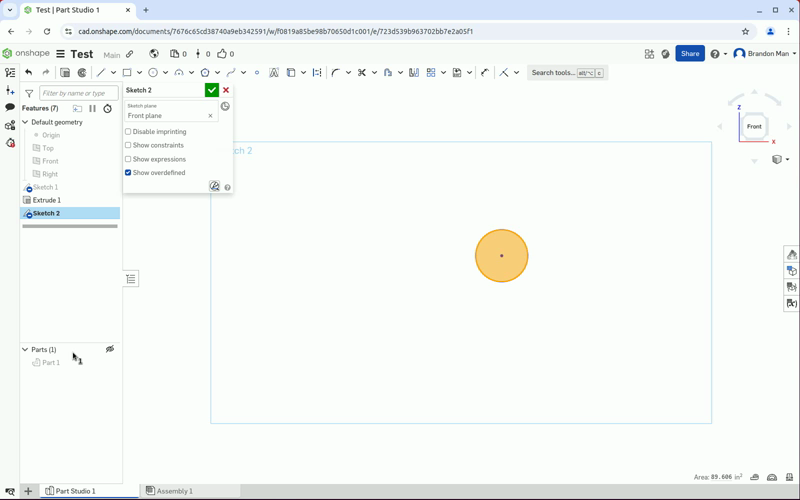
key(shift+y)
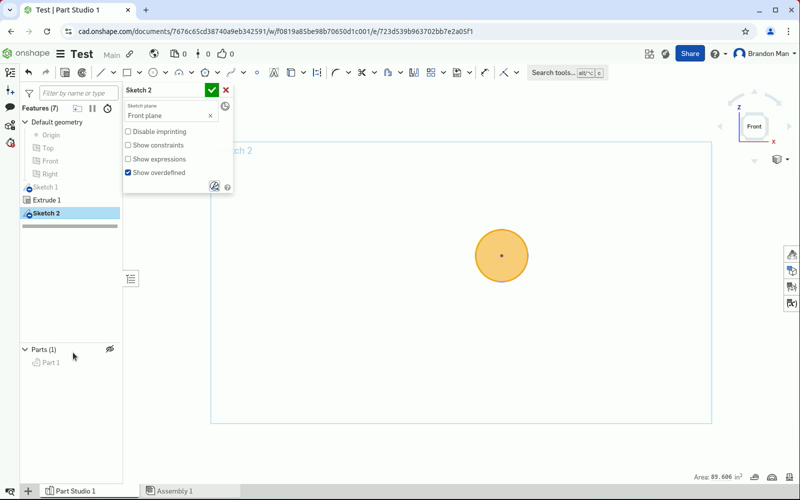
key(shift+e)
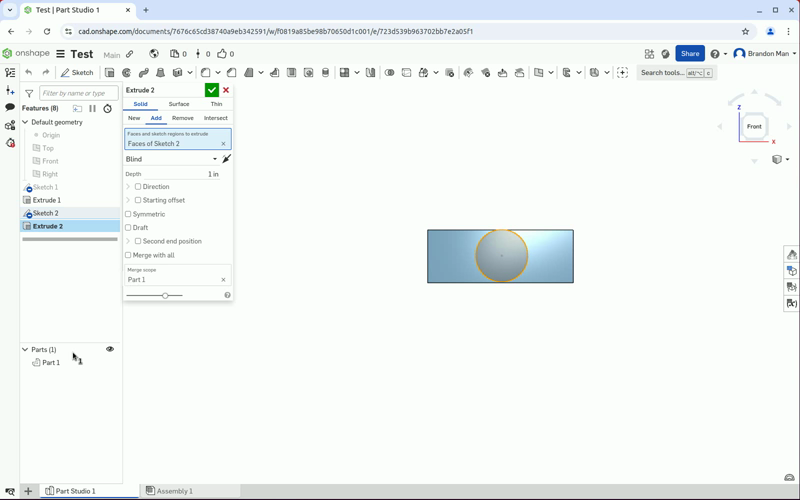
mouse_move(143, 106)
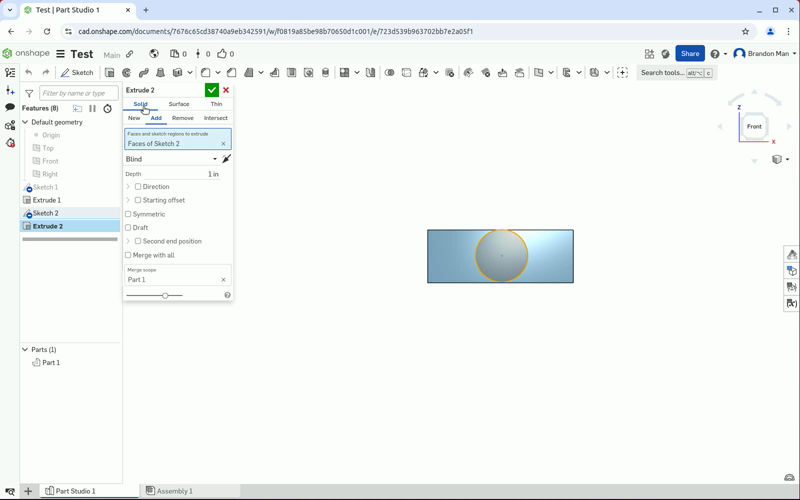
click(143, 106)
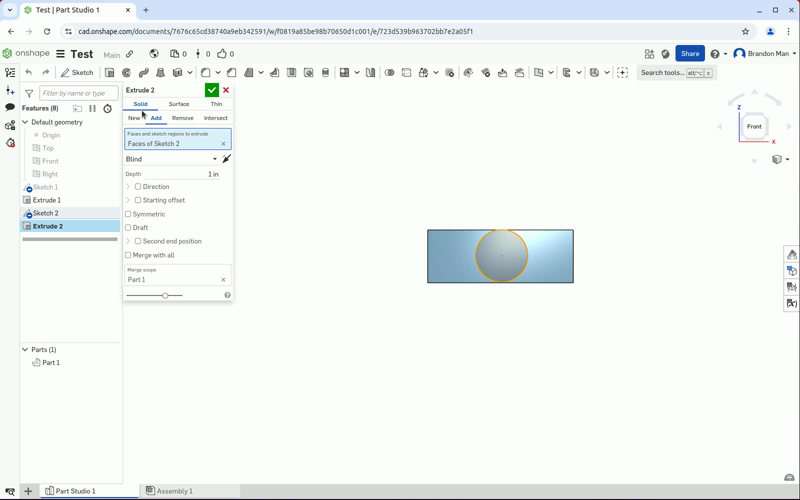
mouse_move(137, 120)
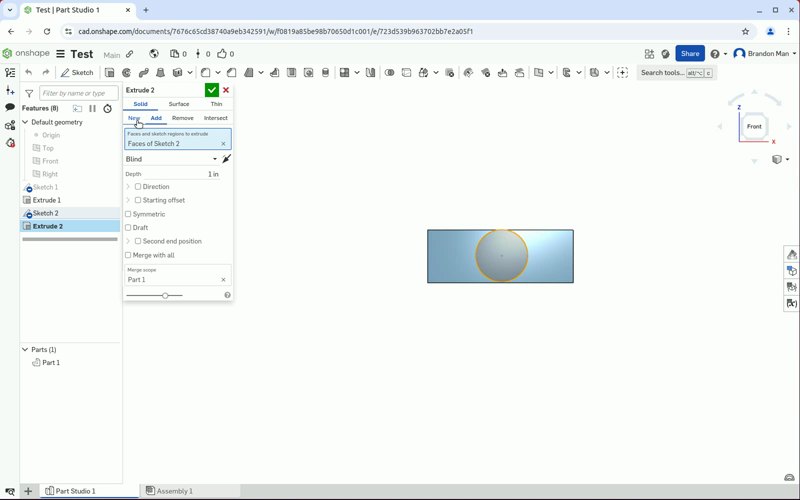
click(137, 120)
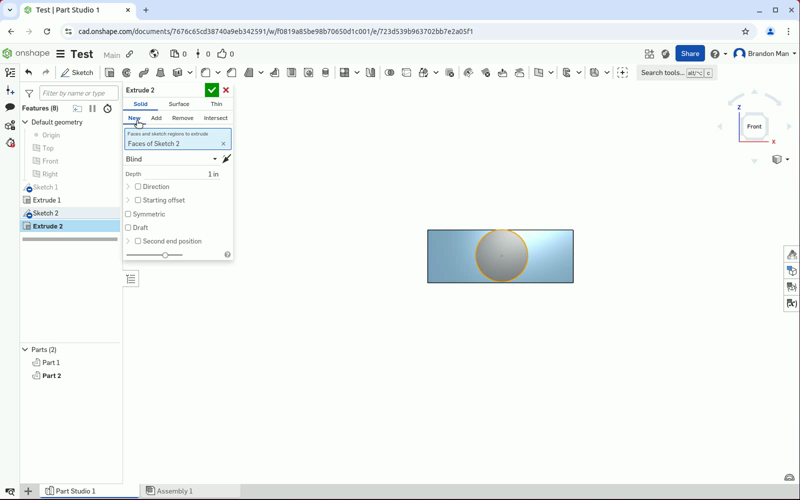
key(tab, 4)
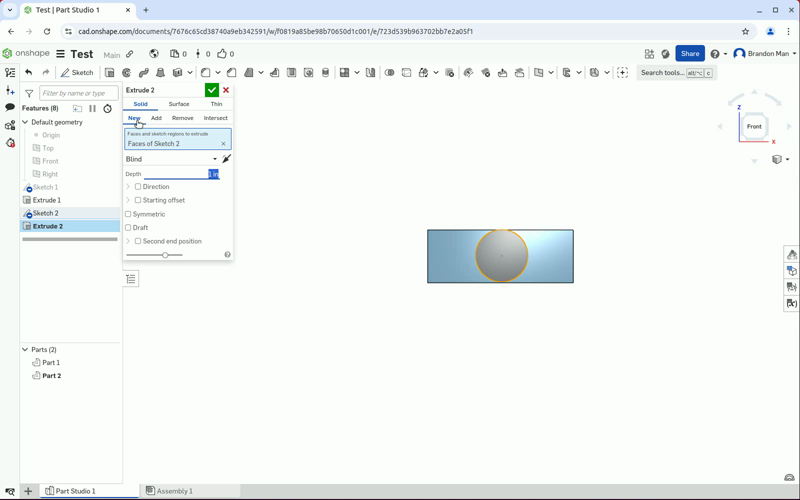
text(2.648)
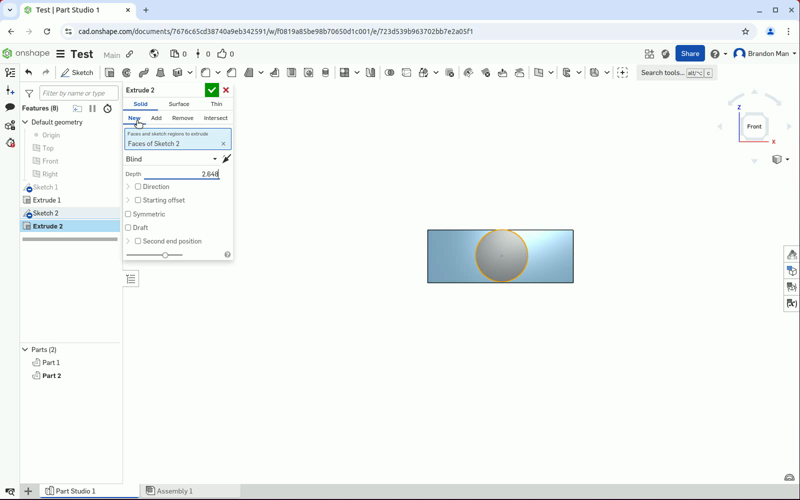
key(enter)
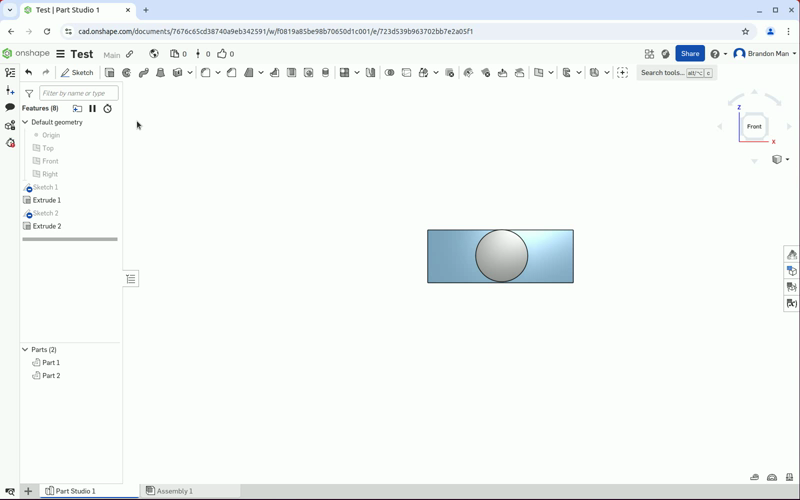
key(shift+h)
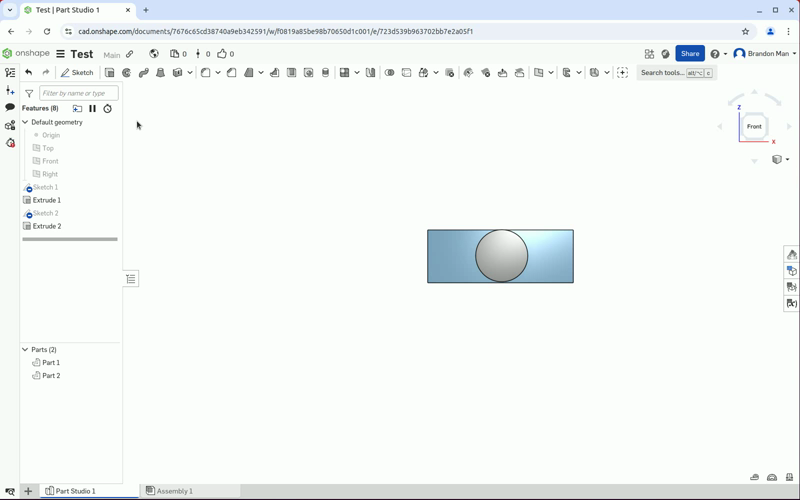
key(shift+h)
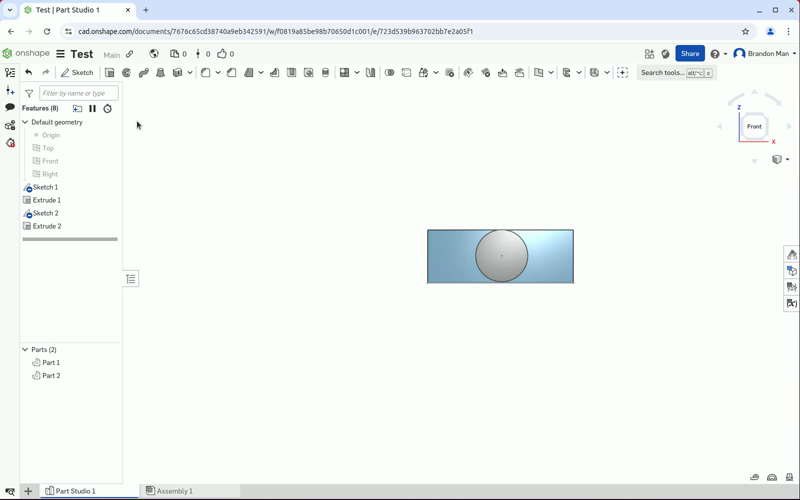
key(shift+7)
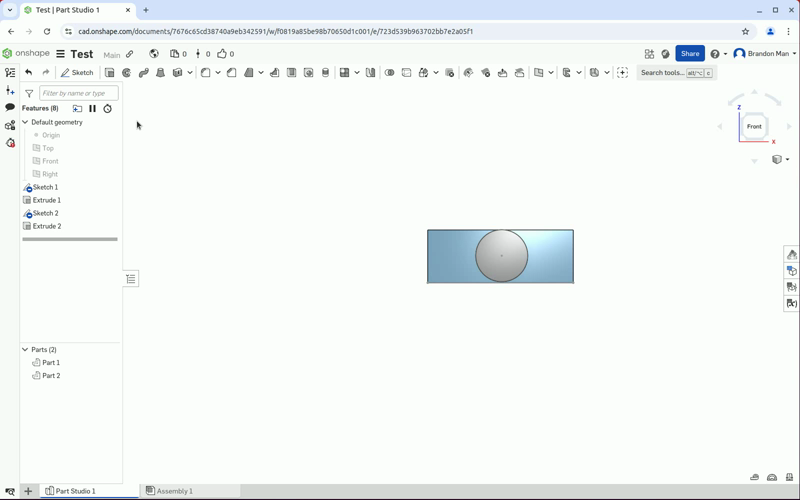
key(left, 2)
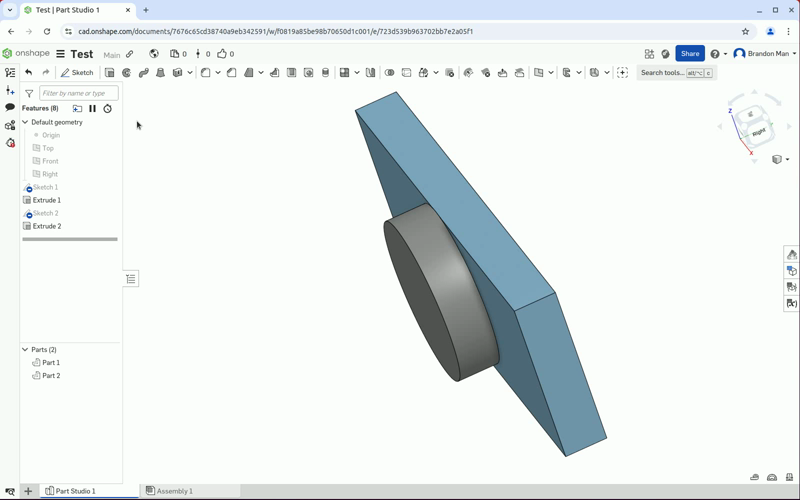
key(down, 2)
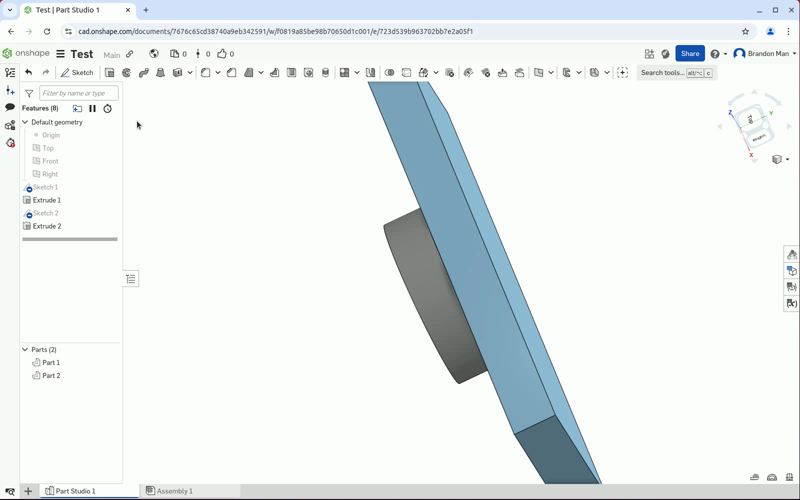
key(up, 2)
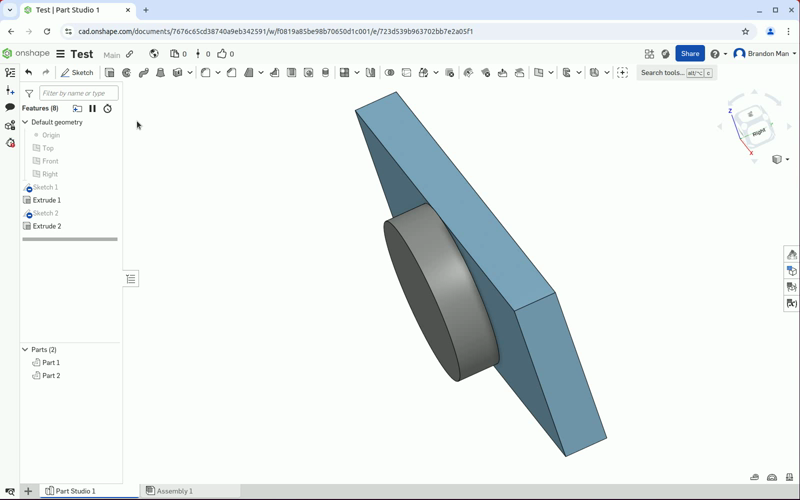
key(right, 2)
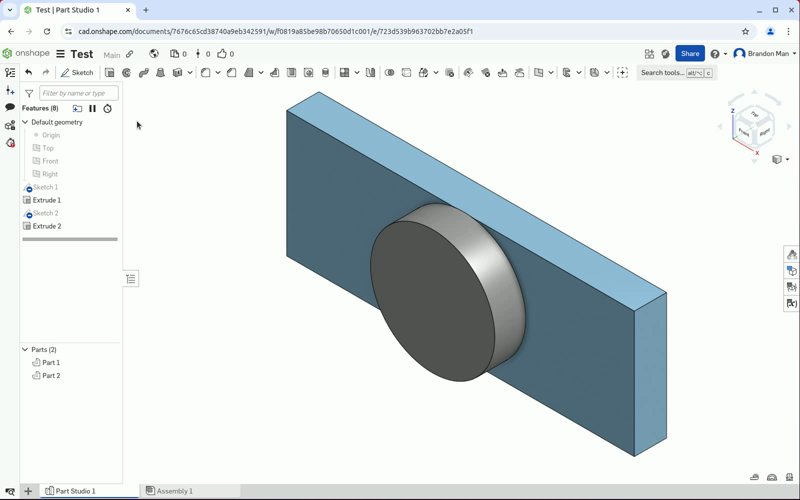
mouse_move(73, 189)
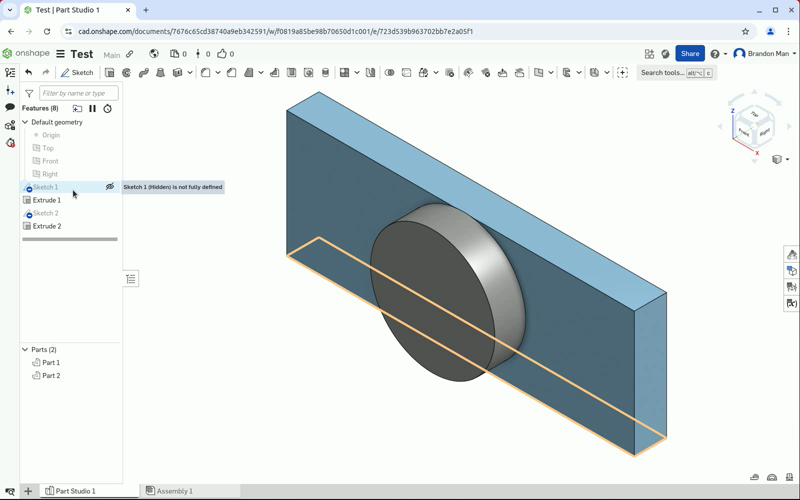
click(73, 189)